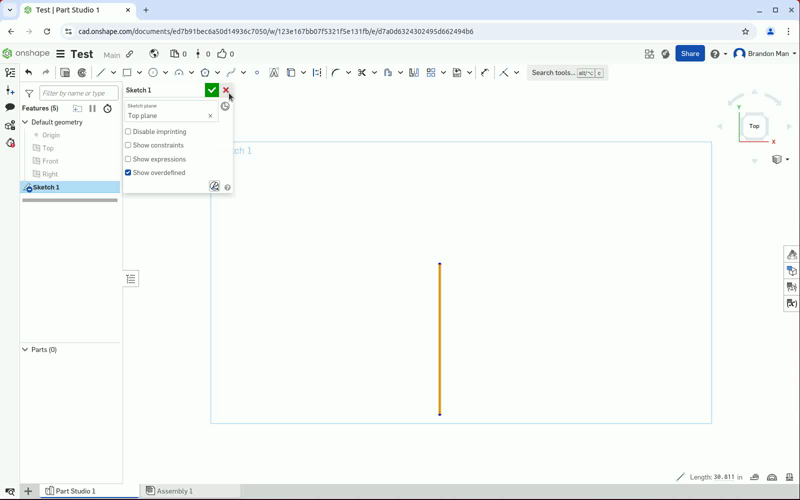
key(shift+h)
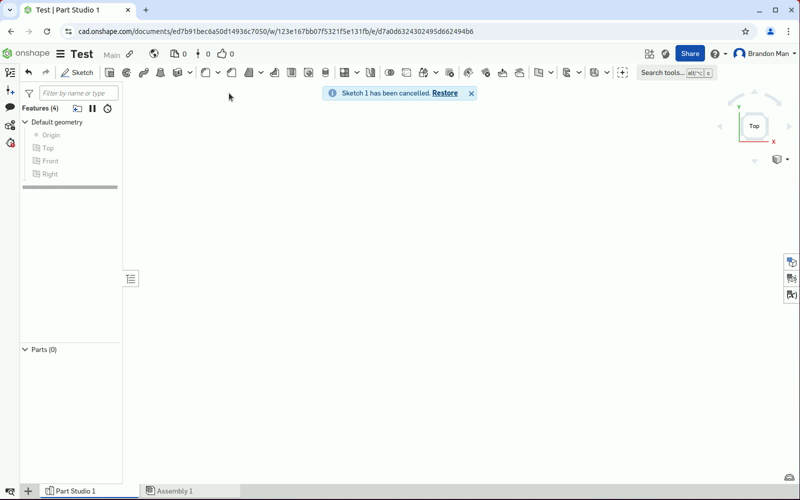
mouse_move(73, 352)
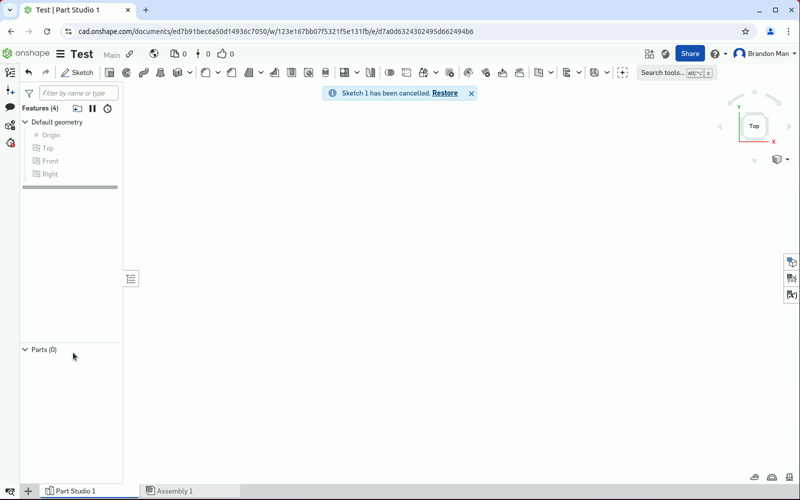
key(y)
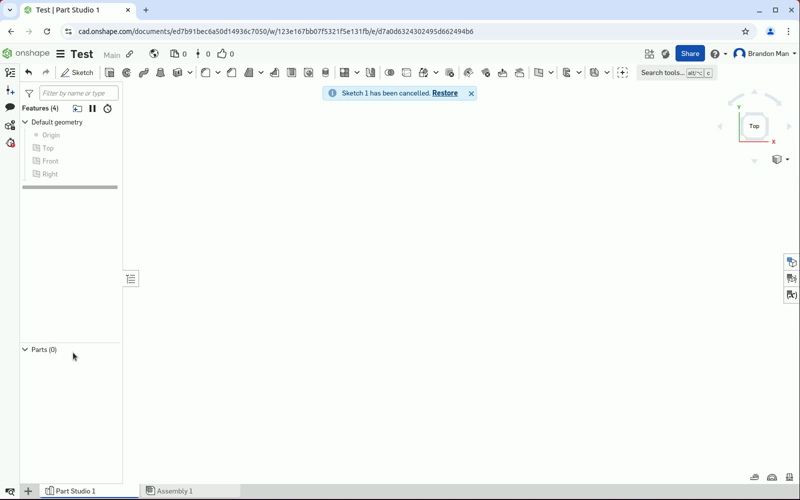
key(shift+p)
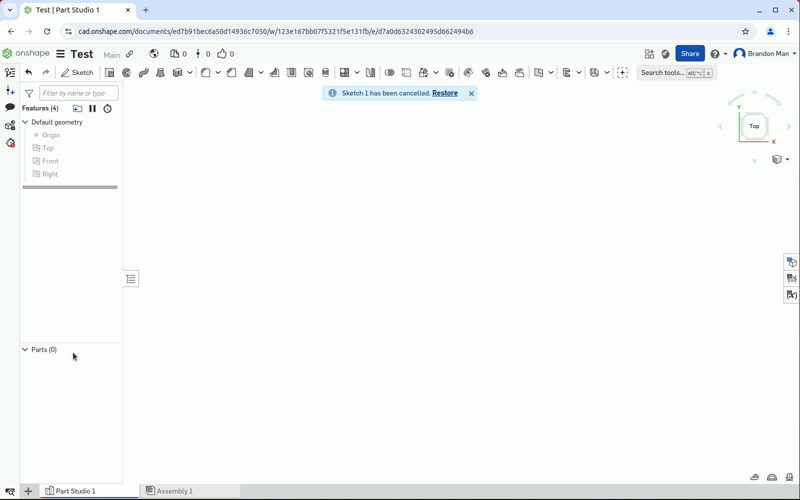
key(space)
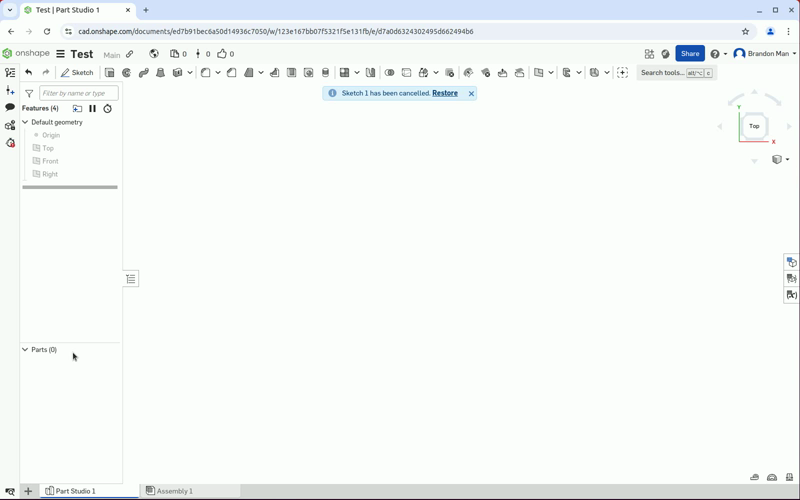
key_down(shift)
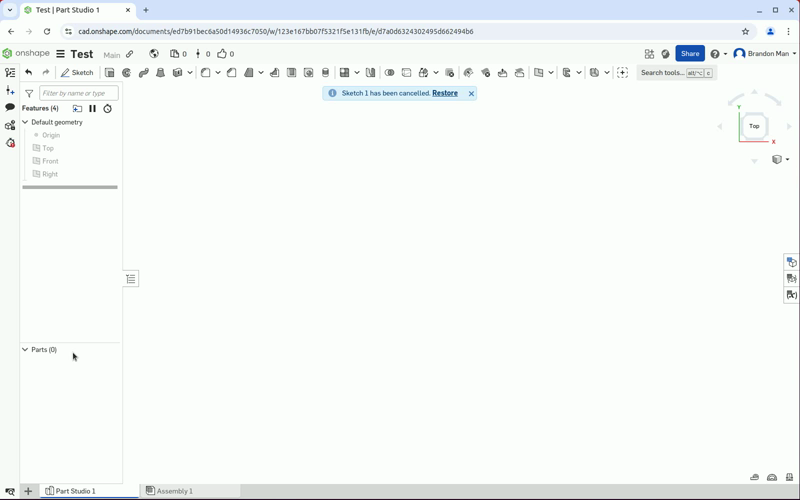
key(up)
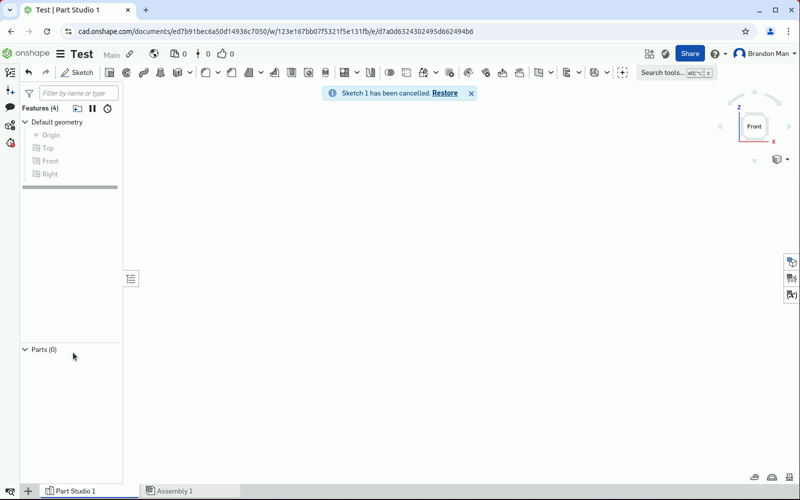
key_up(shift)
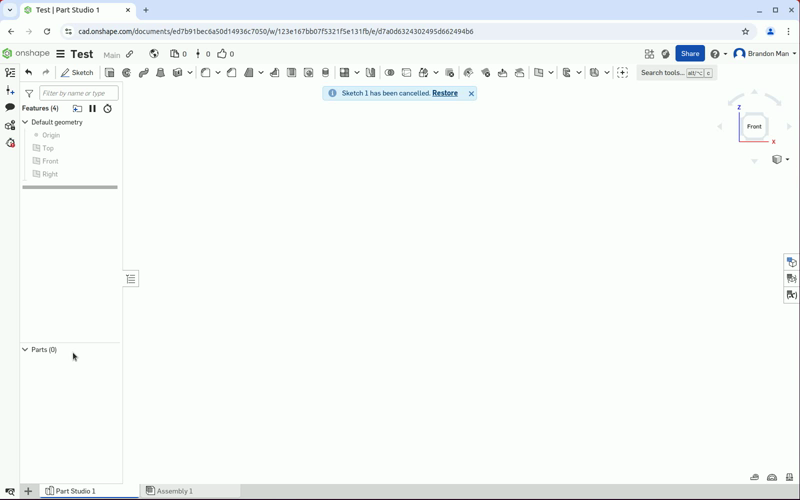
mouse_move(73, 352)
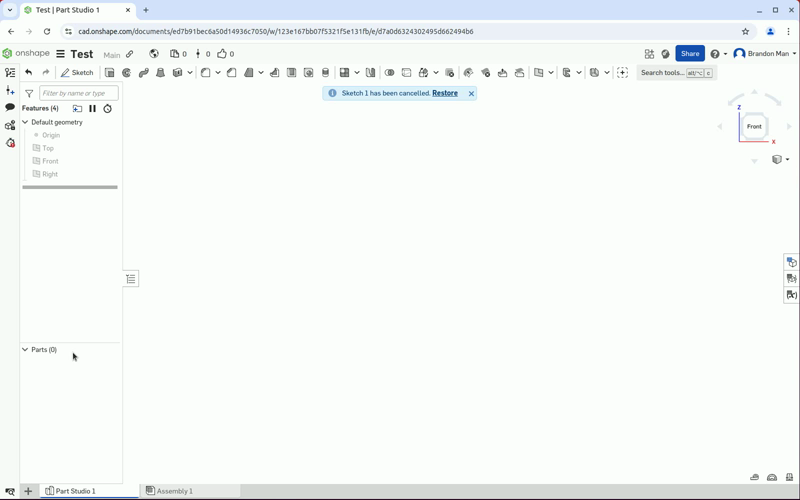
key(shift+y)
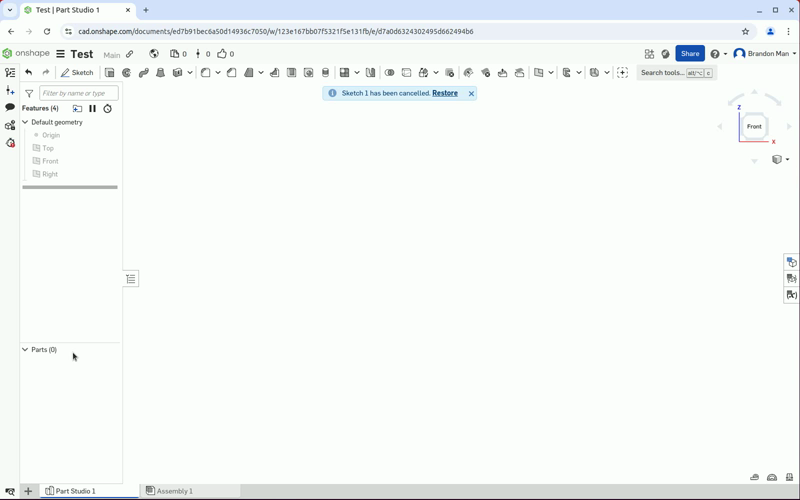
key(shift+s)
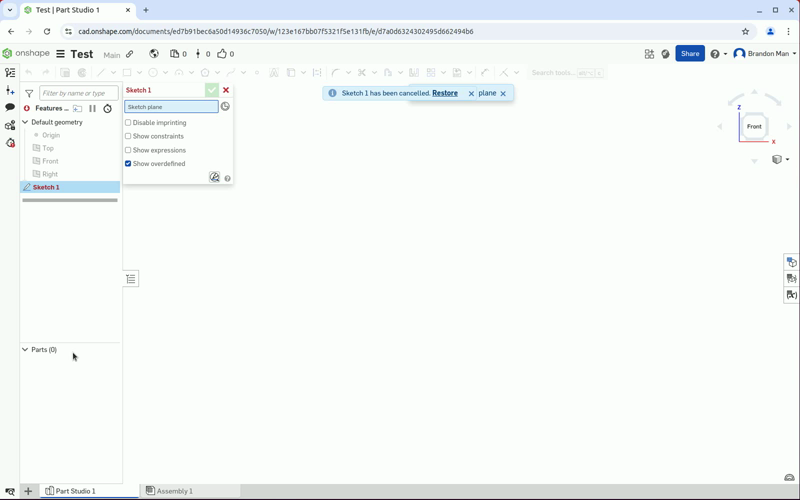
mouse_move(73, 163)
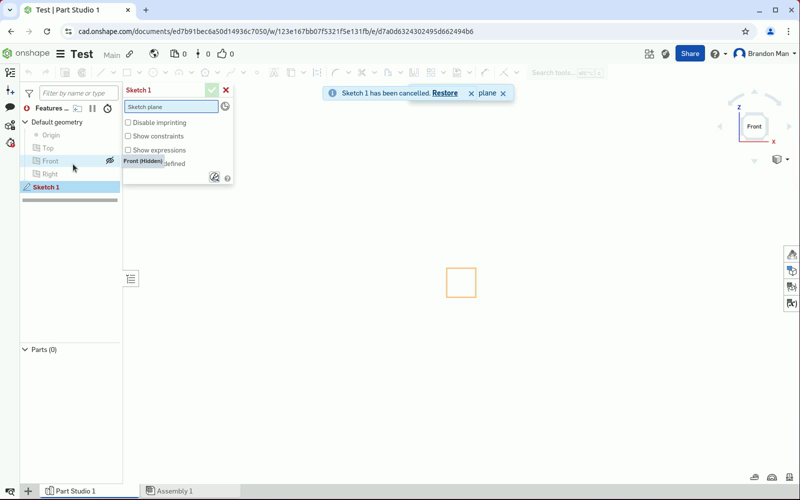
click(73, 163)
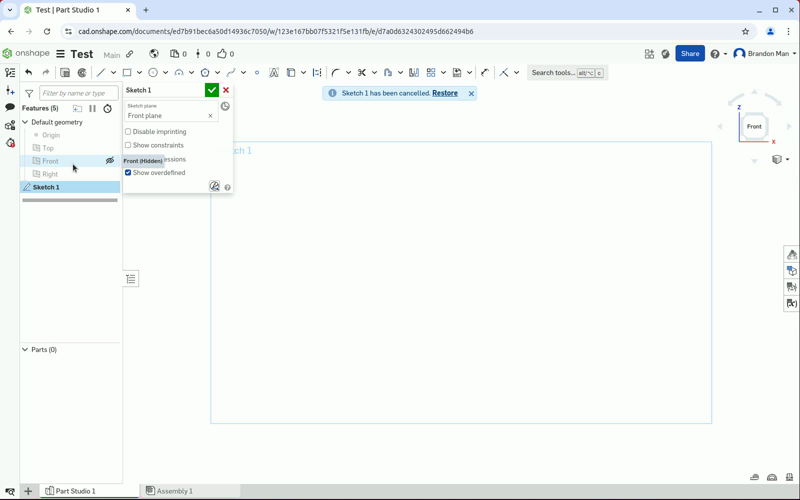
mouse_move(73, 352)
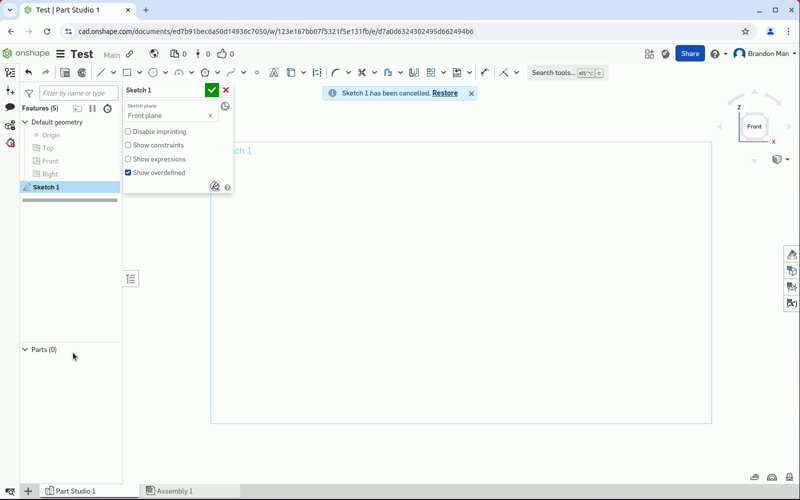
key(y)
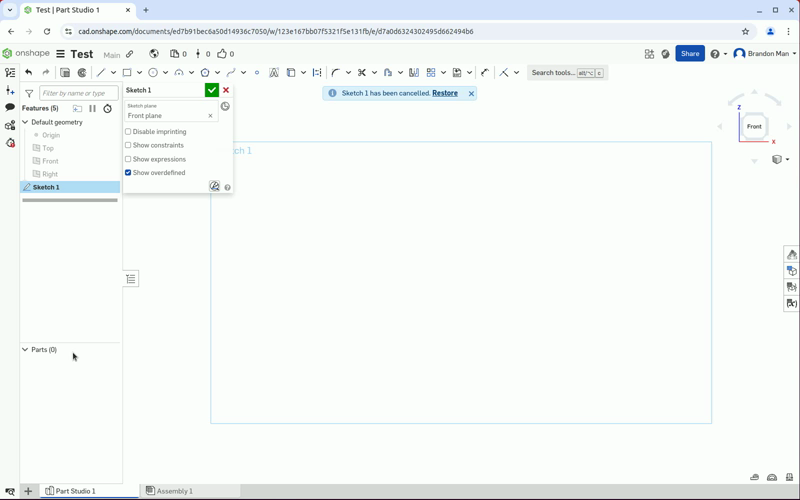
key(c)
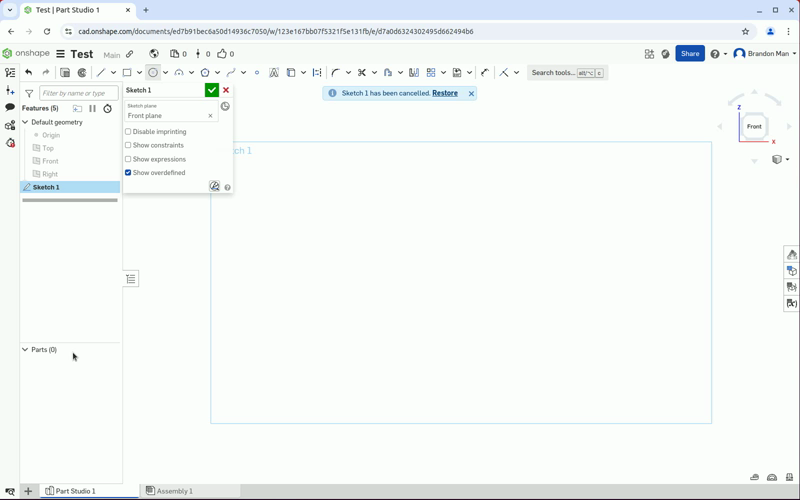
key_down(shift)
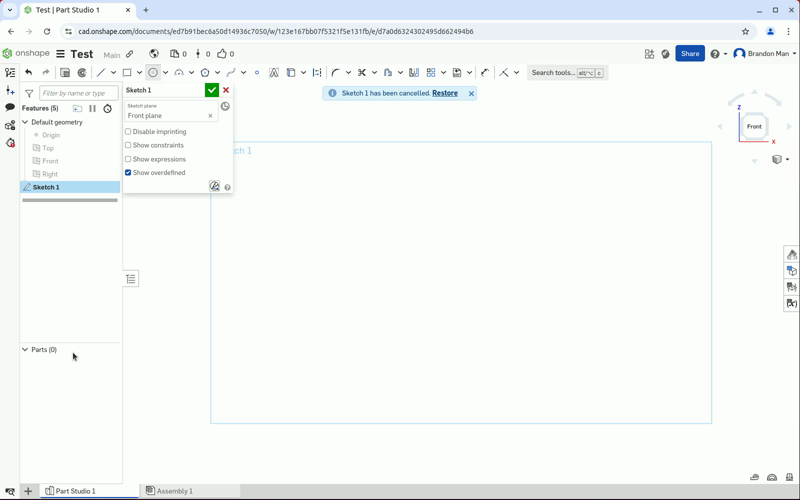
mouse_move(461, 282)
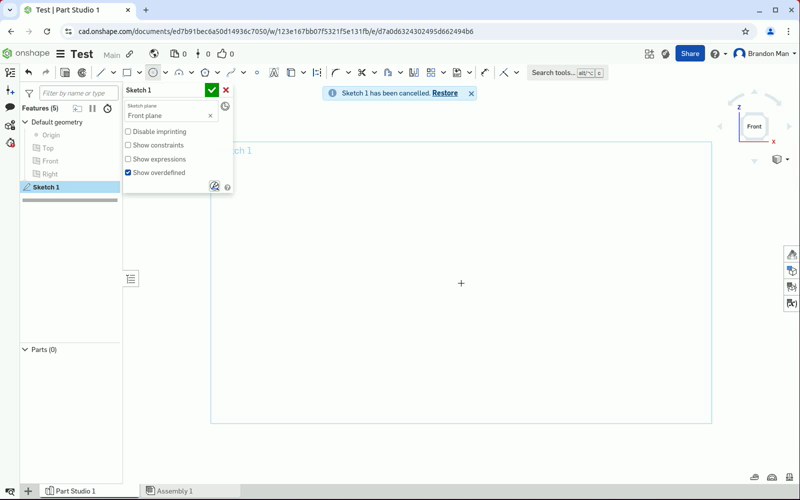
click(461, 282)
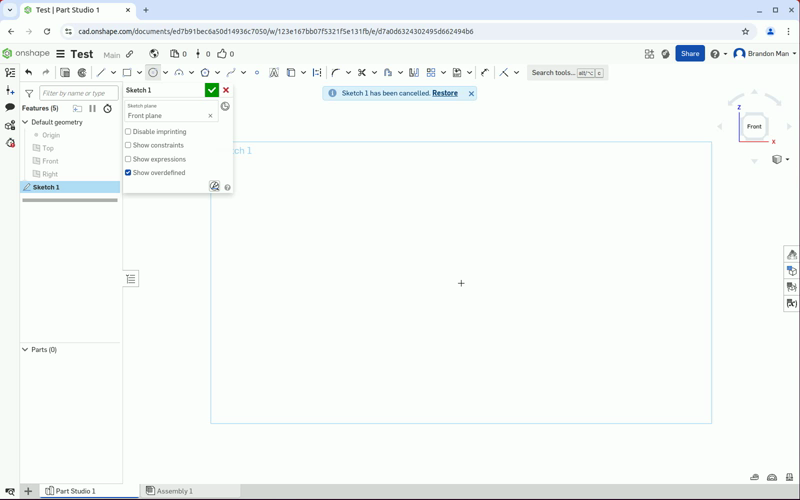
key_up(shift)
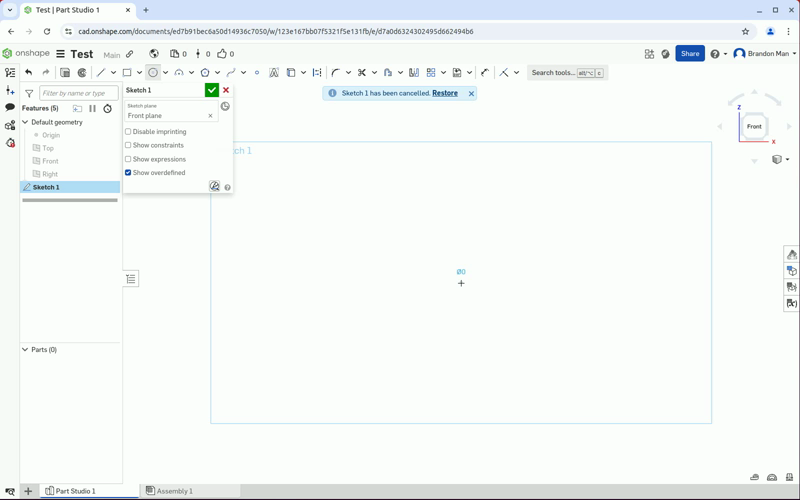
mouse_move(473, 282)
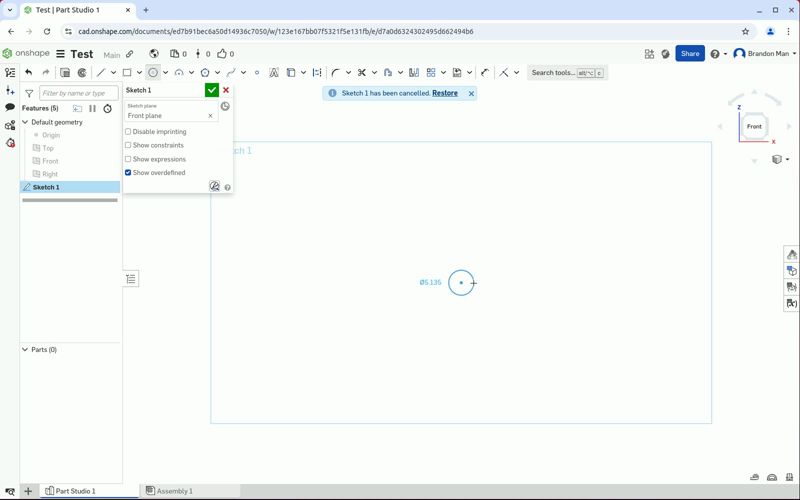
click(473, 282)
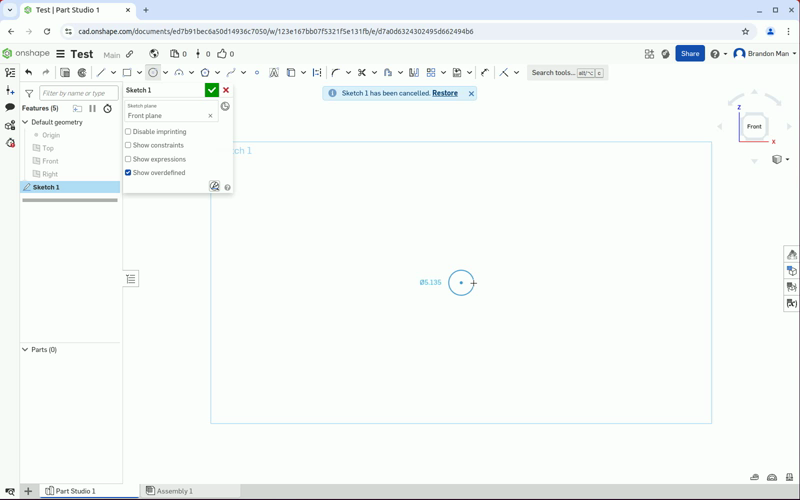
key(esc)
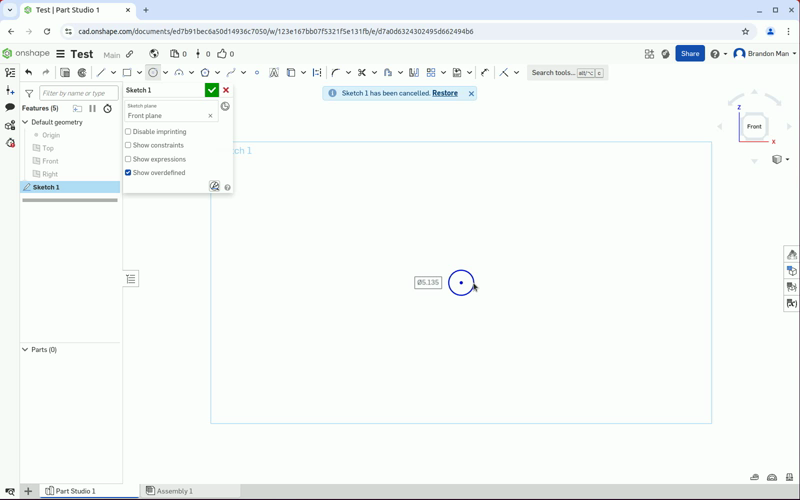
key(c)
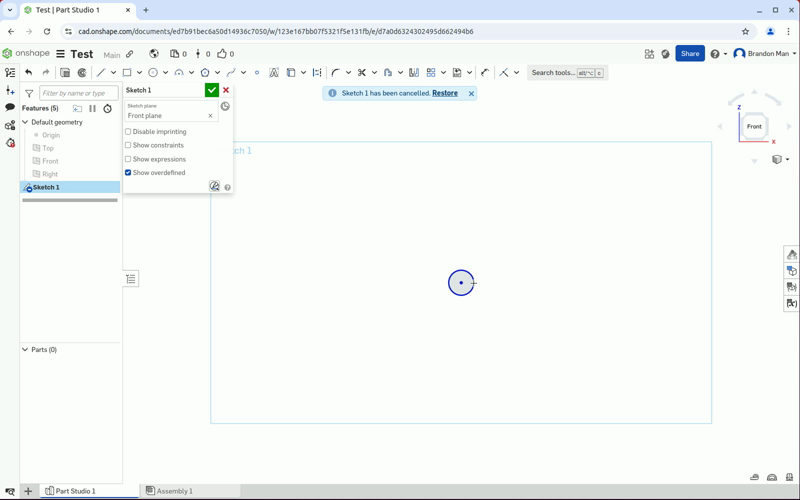
key_down(shift)
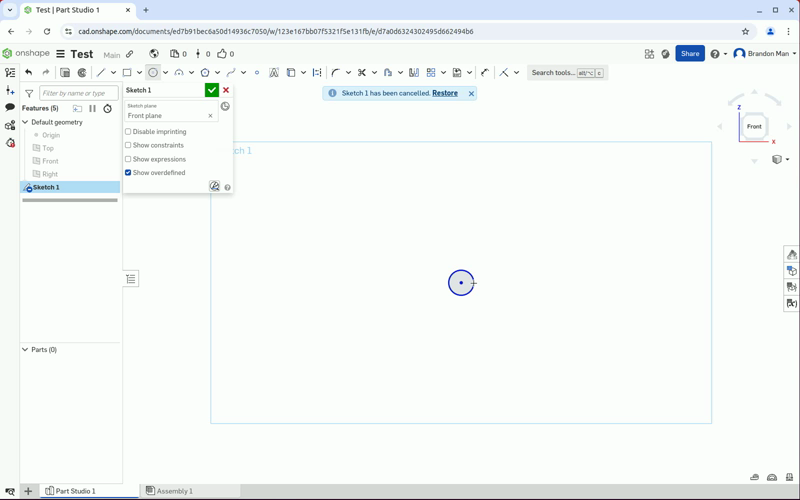
mouse_move(461, 282)
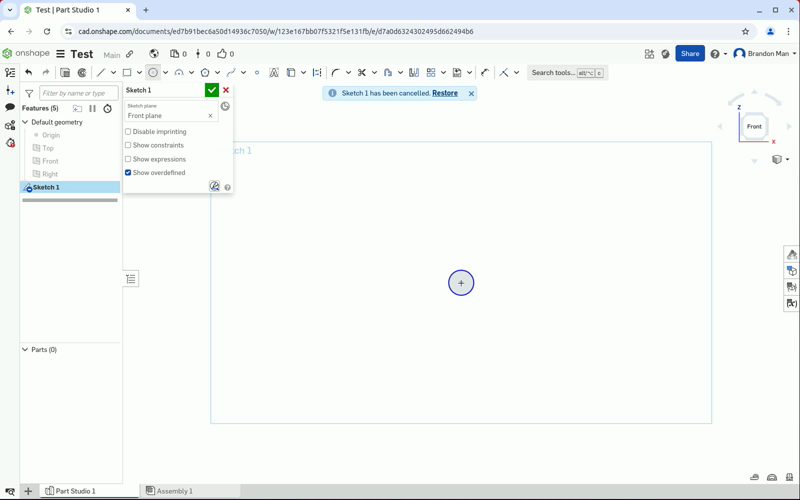
click(461, 282)
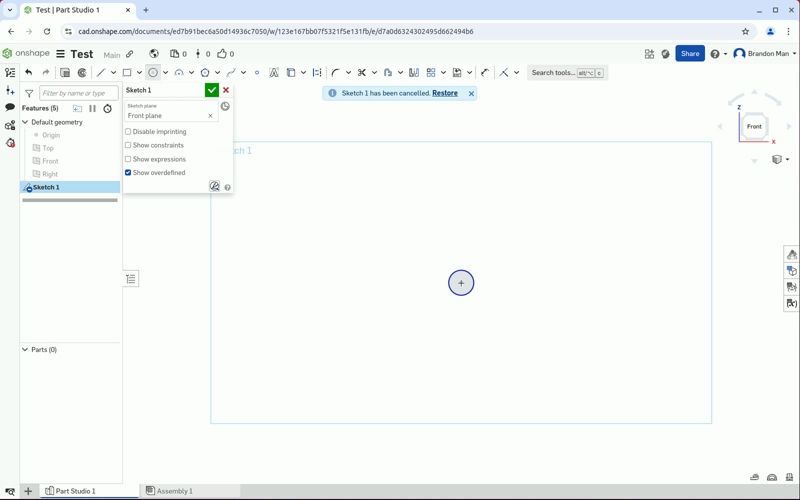
key_up(shift)
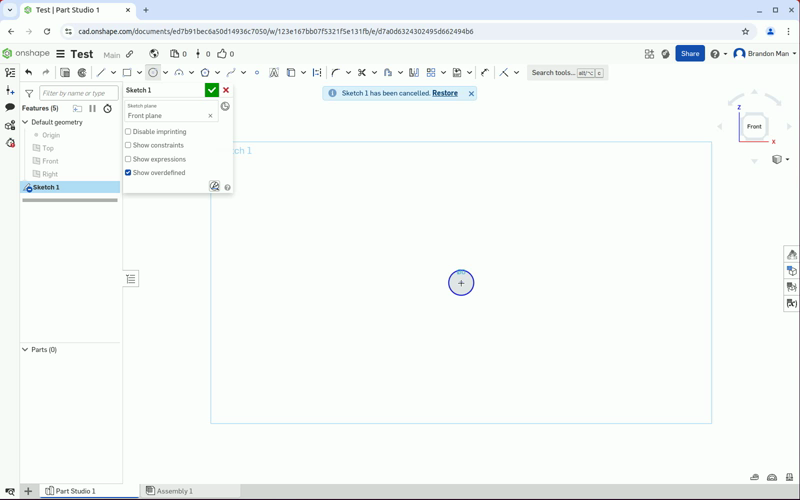
mouse_move(470, 282)
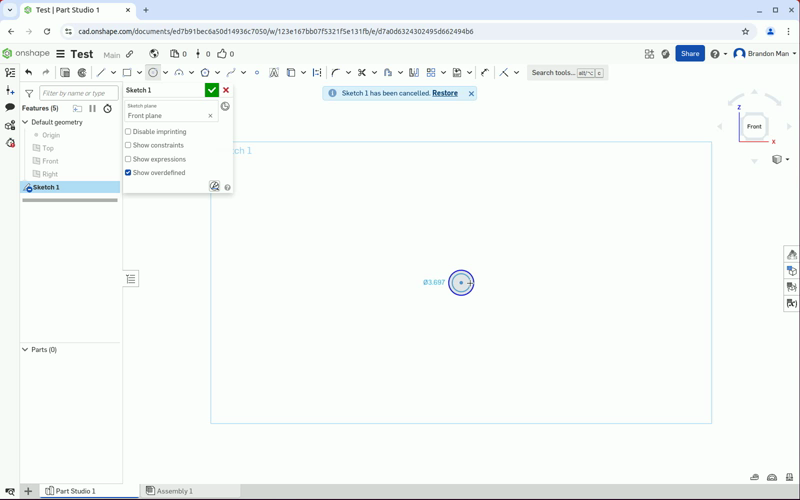
scroll(6)
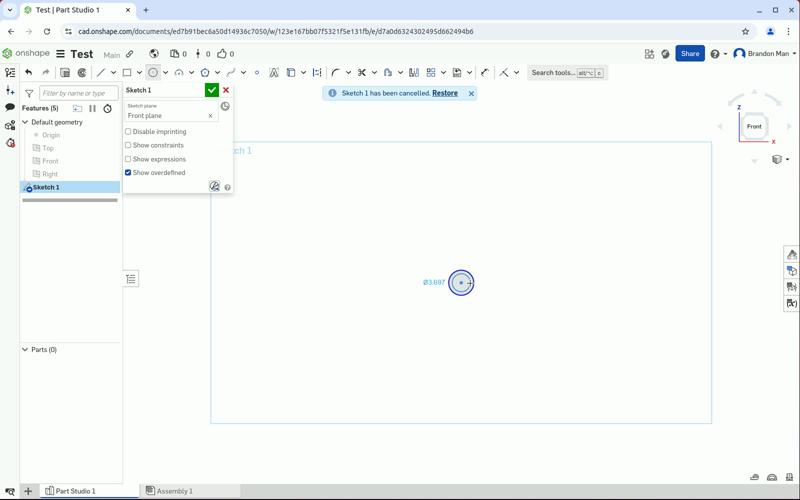
scroll(6)
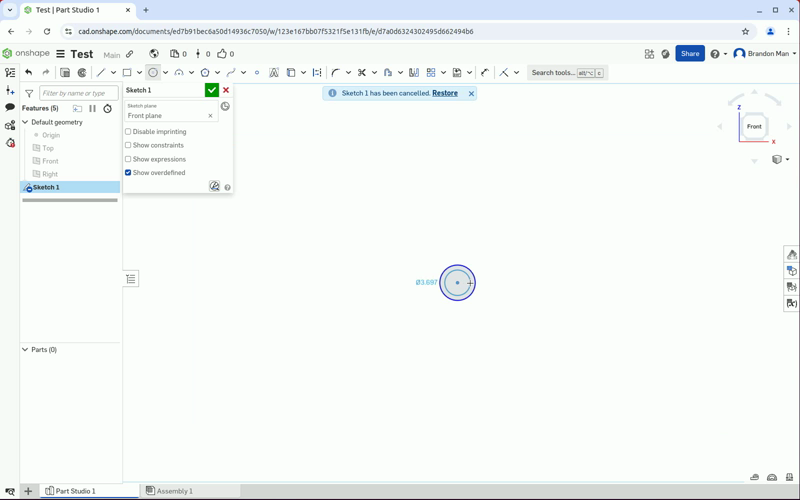
scroll(6)
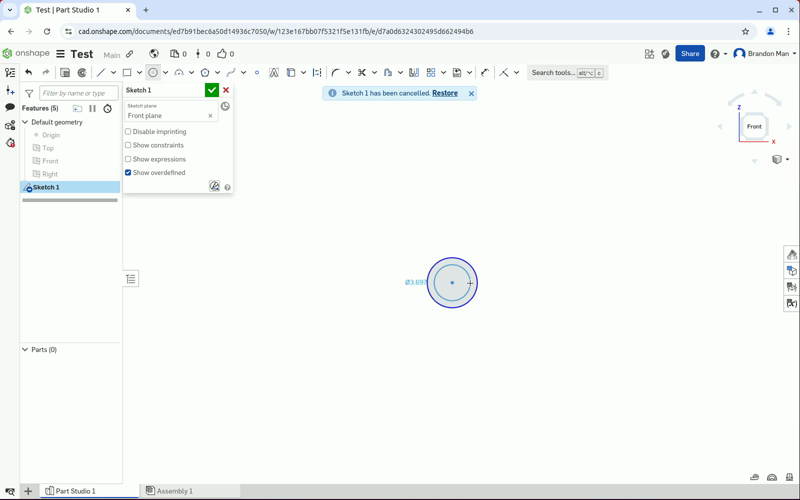
scroll(6)
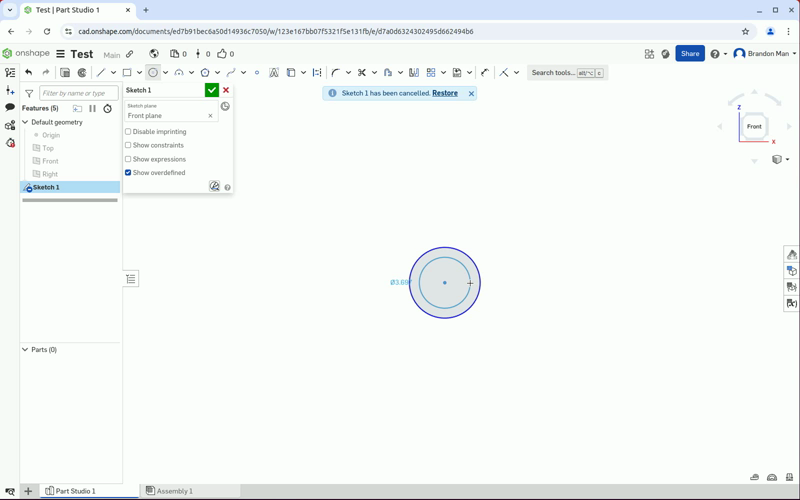
scroll(6)
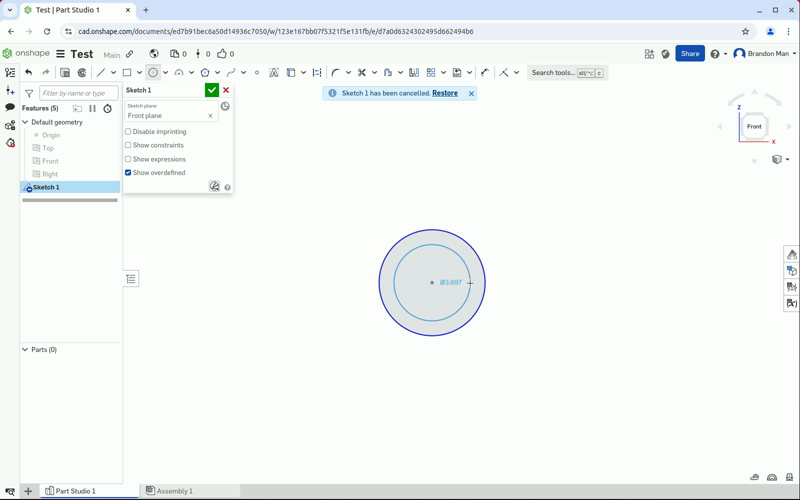
scroll(6)
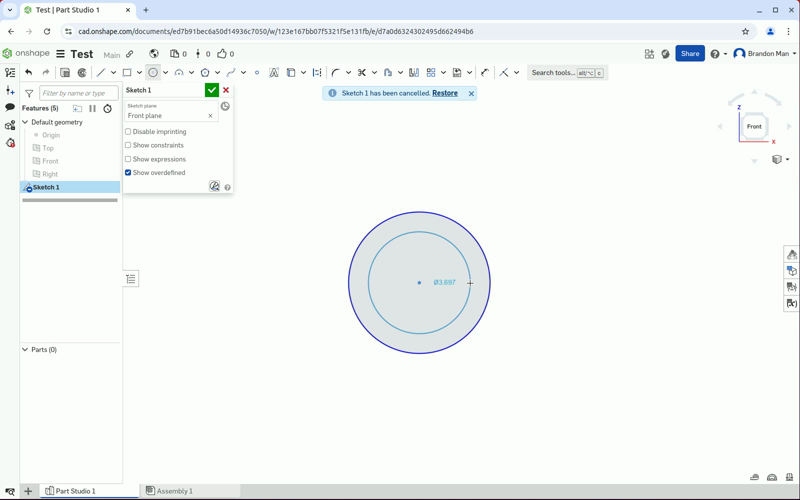
scroll(6)
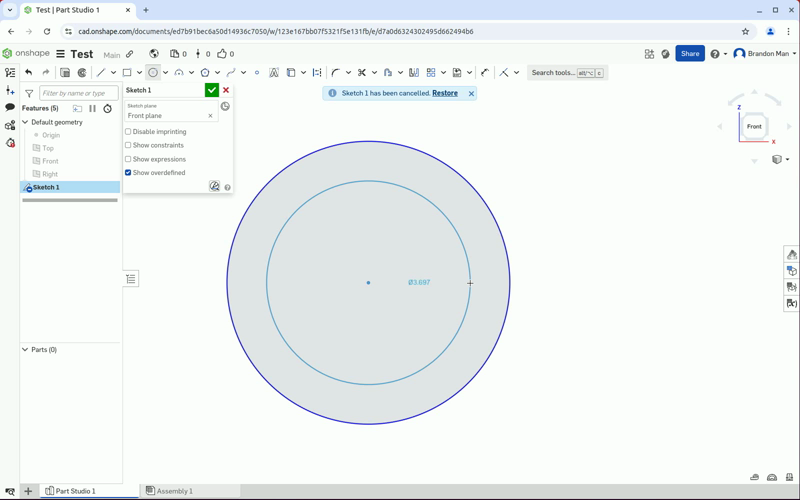
click(470, 282)
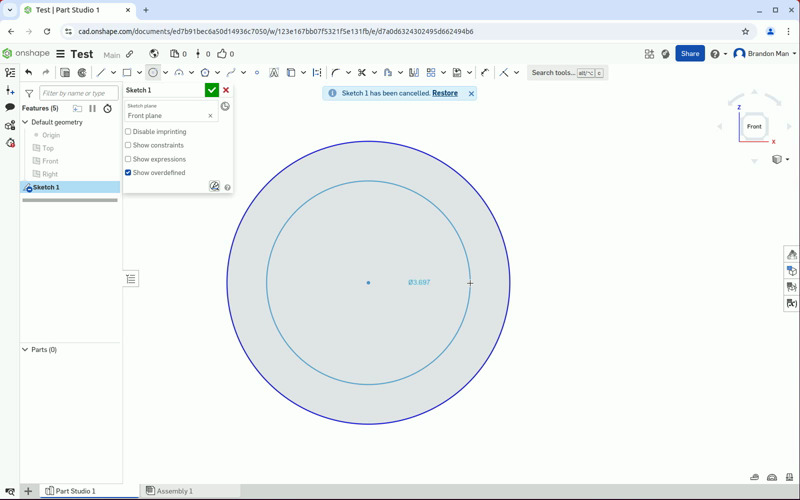
scroll(-6)
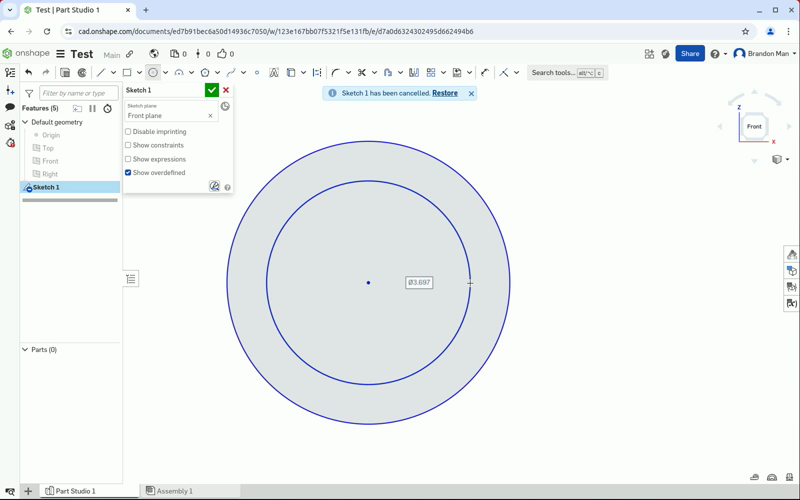
scroll(-6)
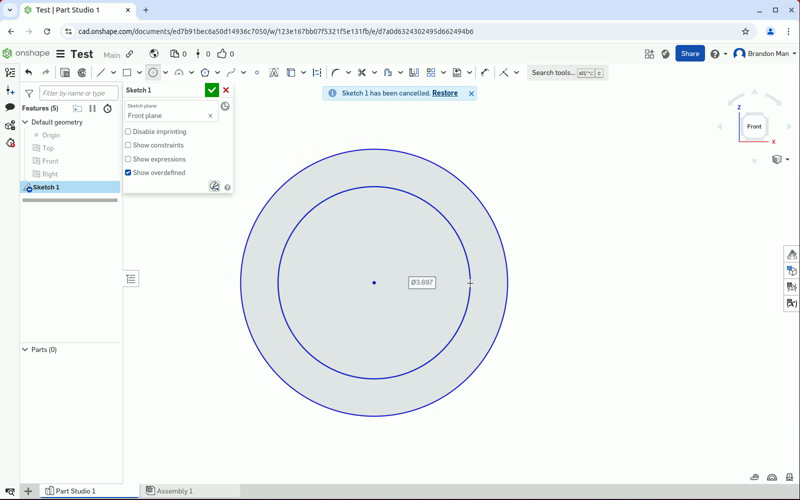
scroll(-6)
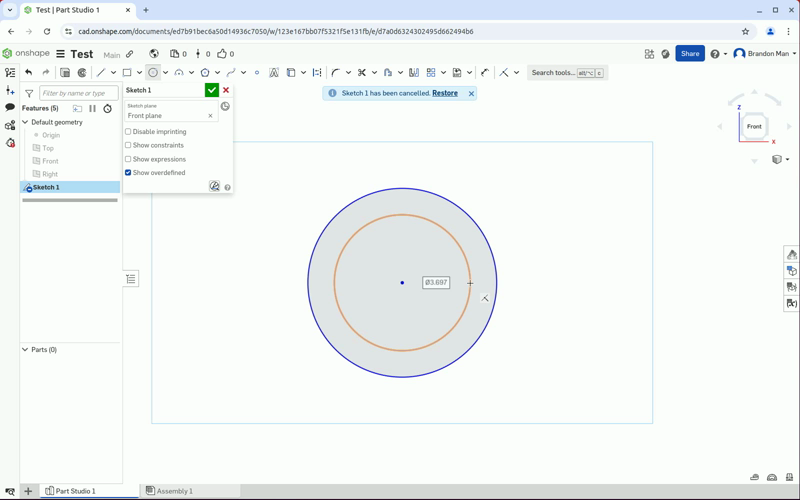
scroll(-6)
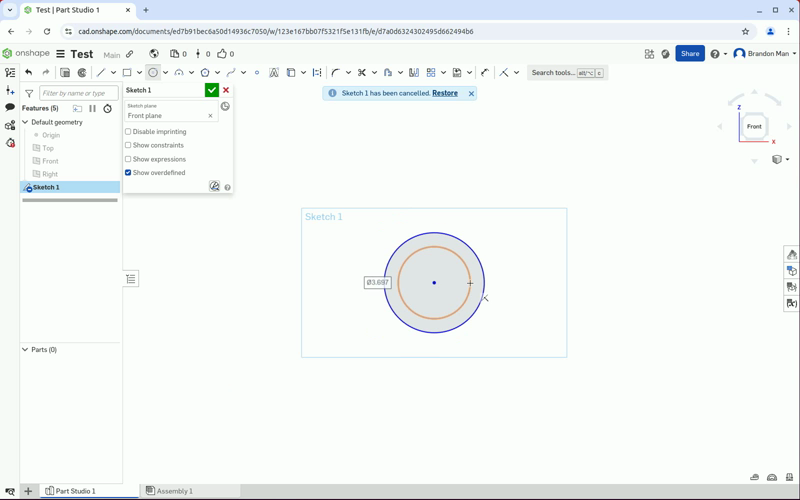
scroll(-6)
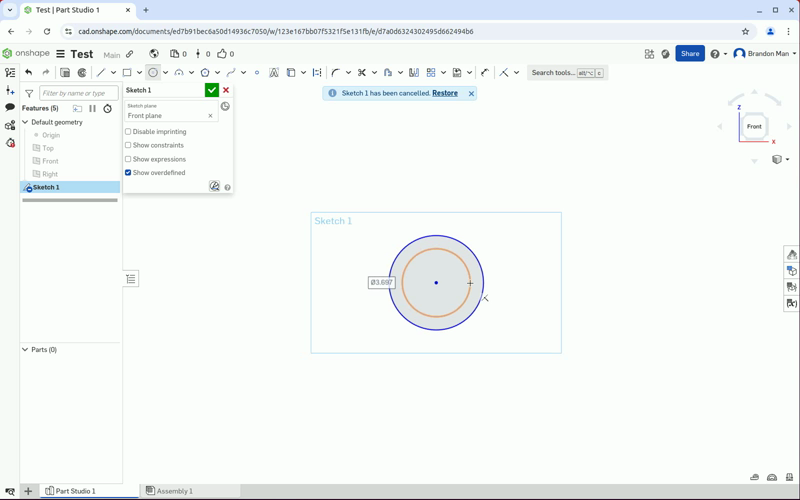
scroll(-6)
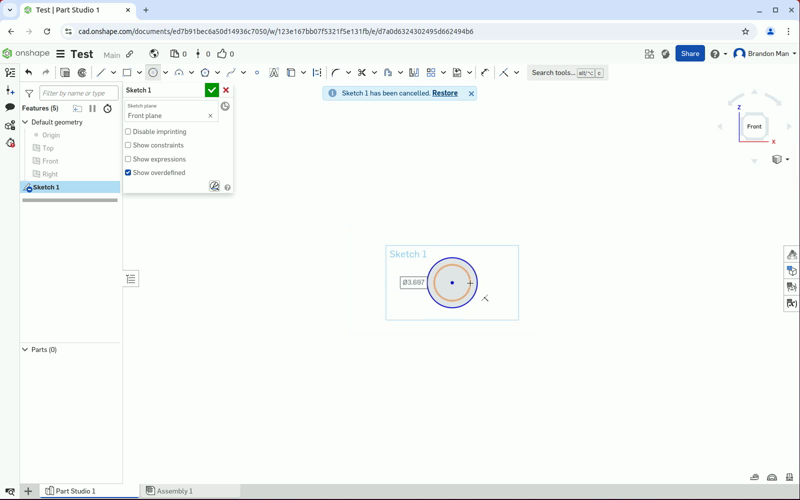
scroll(-6)
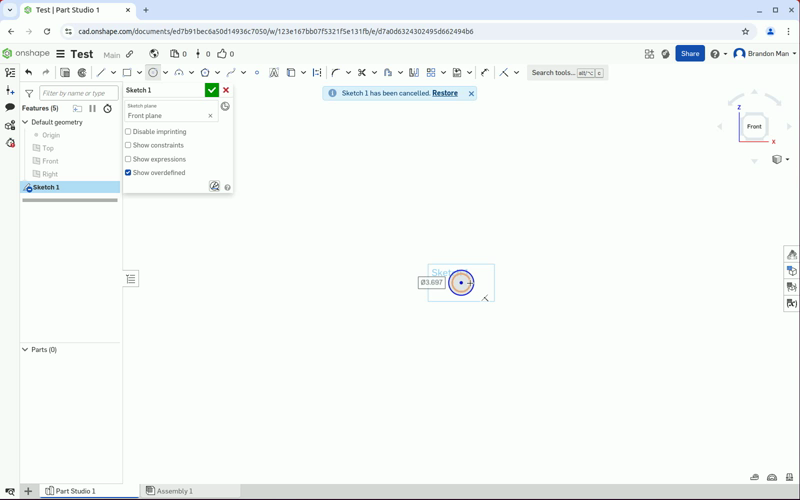
key(esc)
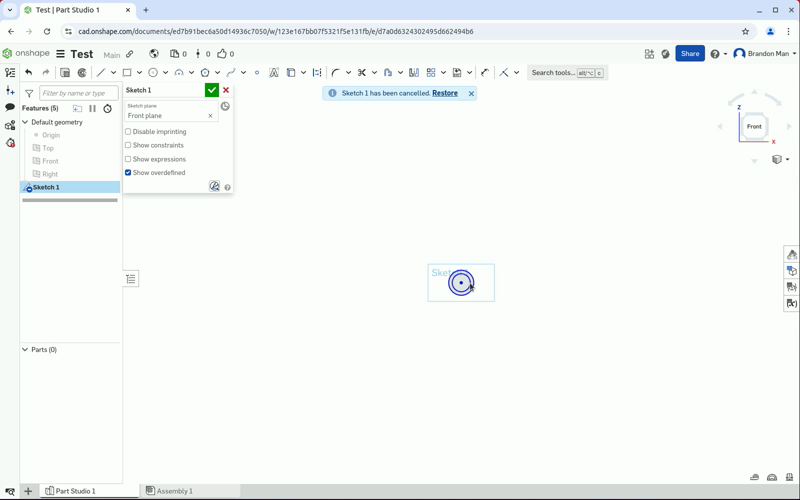
mouse_move(457, 293)
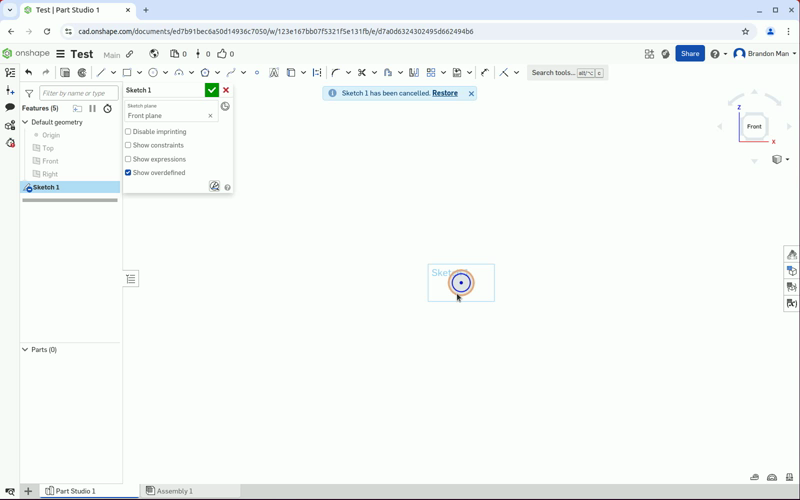
scroll(6)
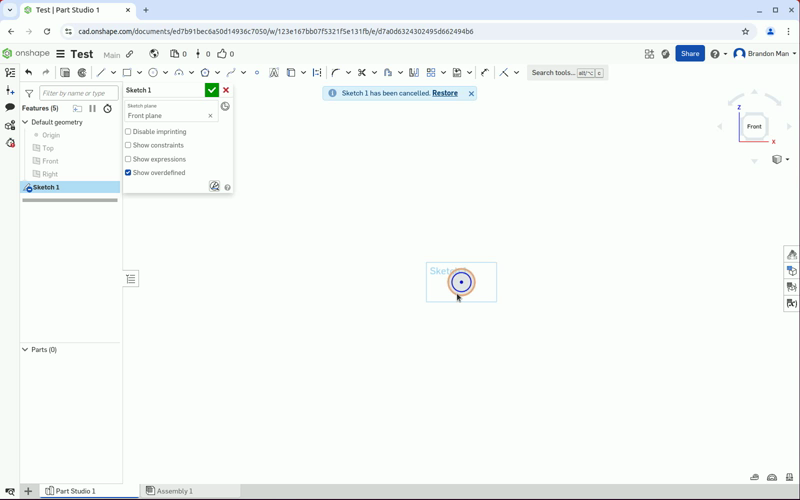
scroll(6)
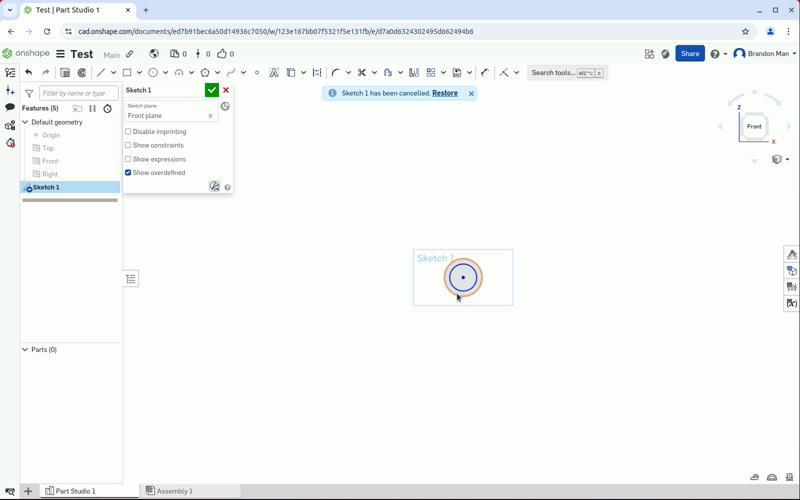
scroll(6)
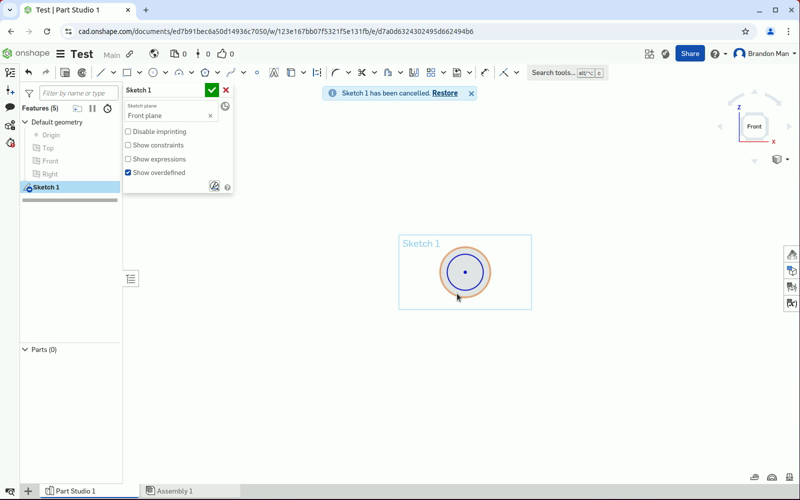
scroll(6)
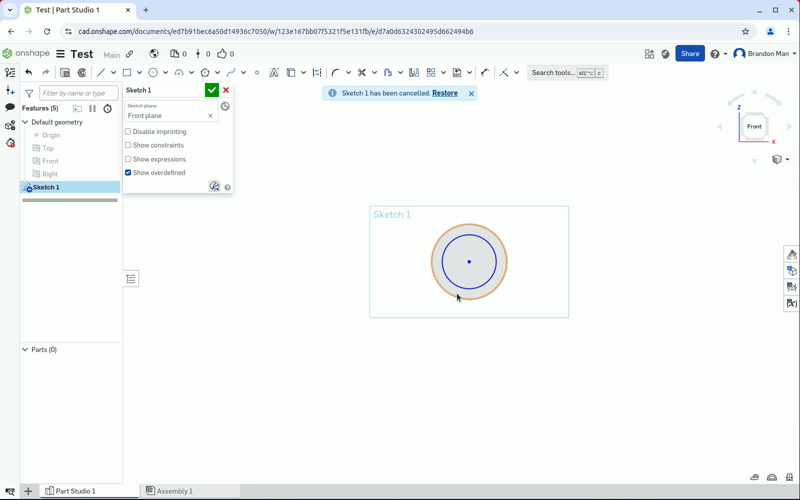
scroll(6)
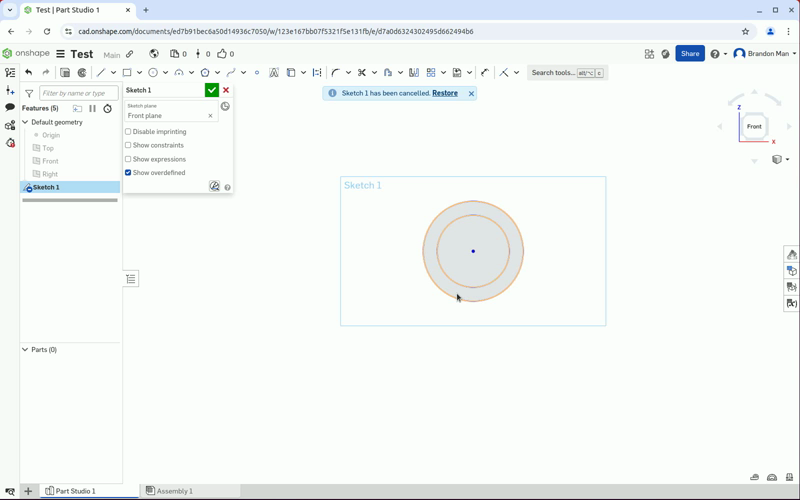
scroll(6)
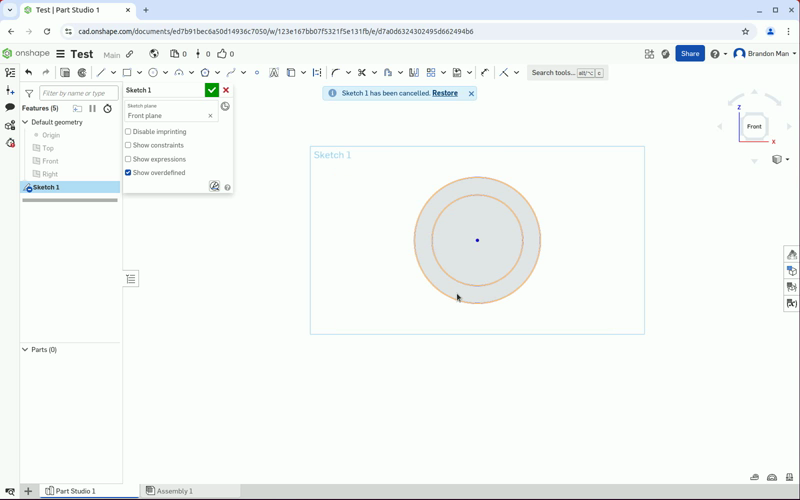
scroll(6)
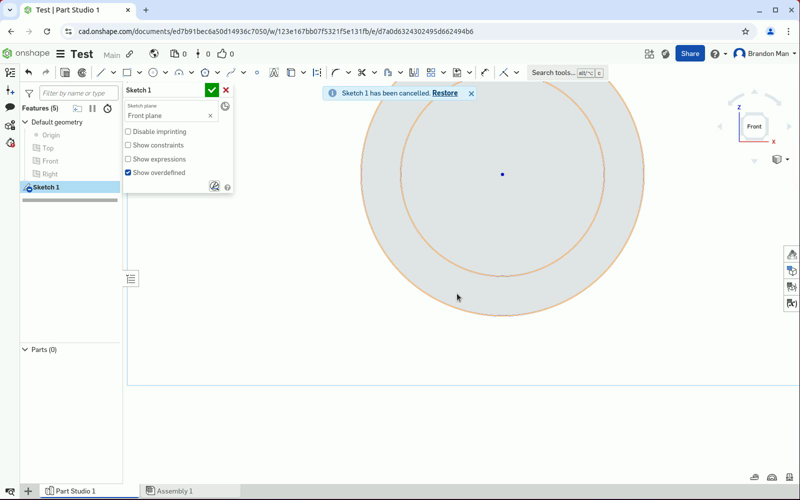
click(457, 293)
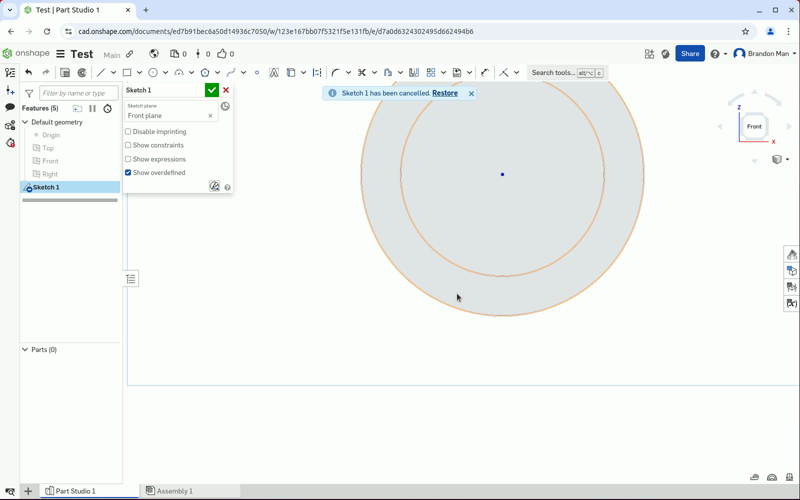
scroll(-6)
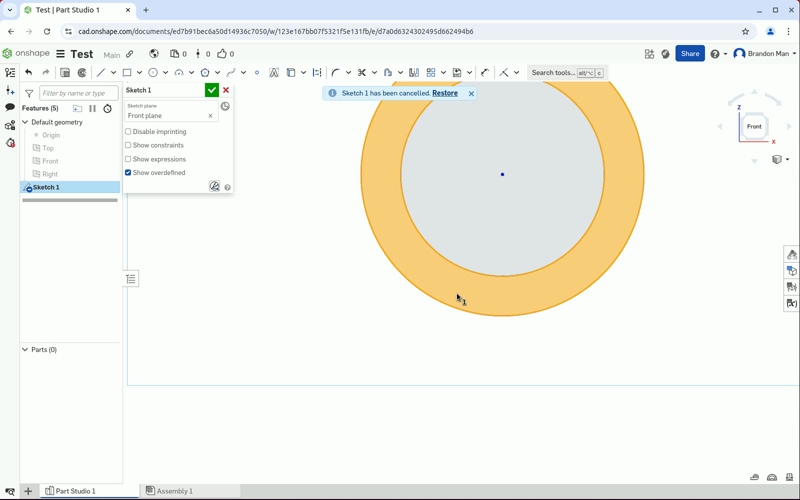
scroll(-6)
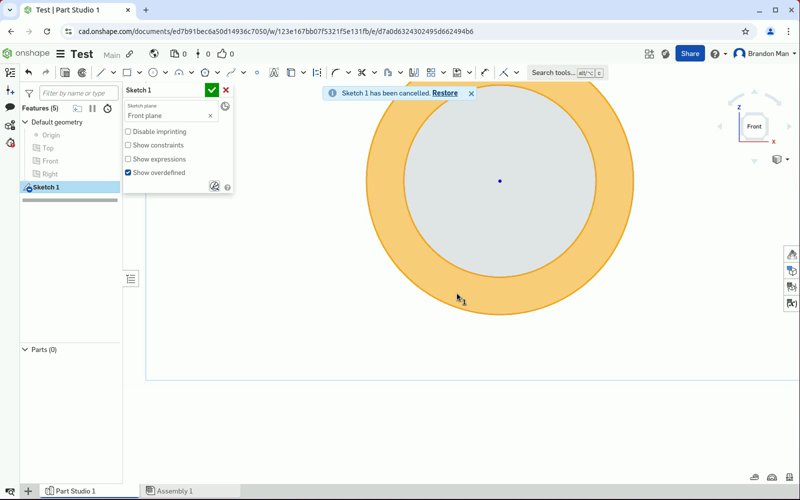
scroll(-6)
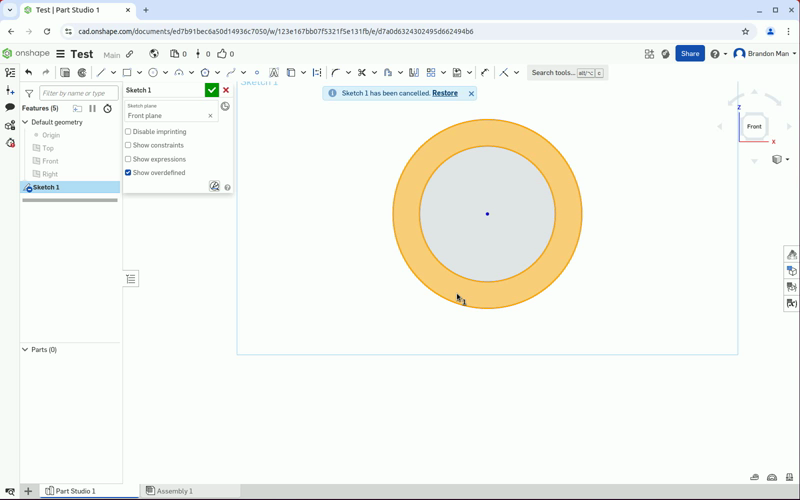
scroll(-6)
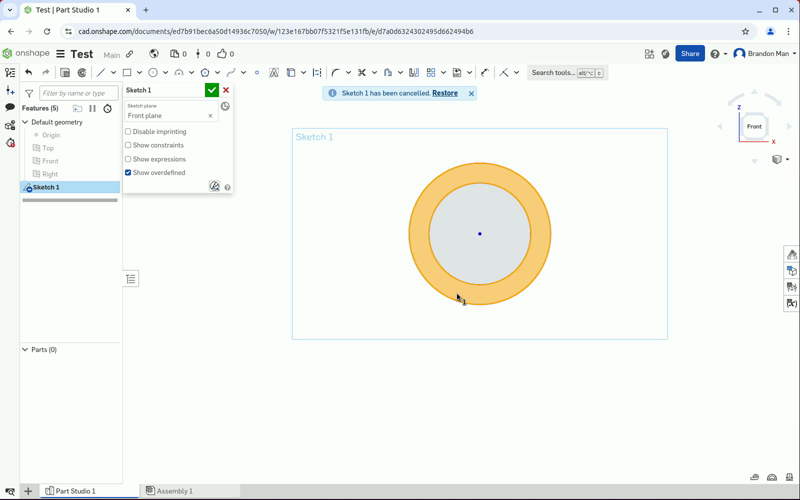
scroll(-6)
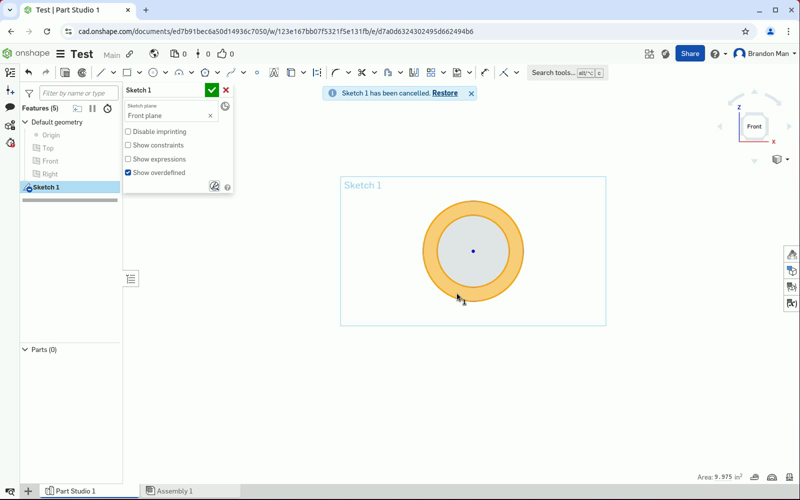
scroll(-6)
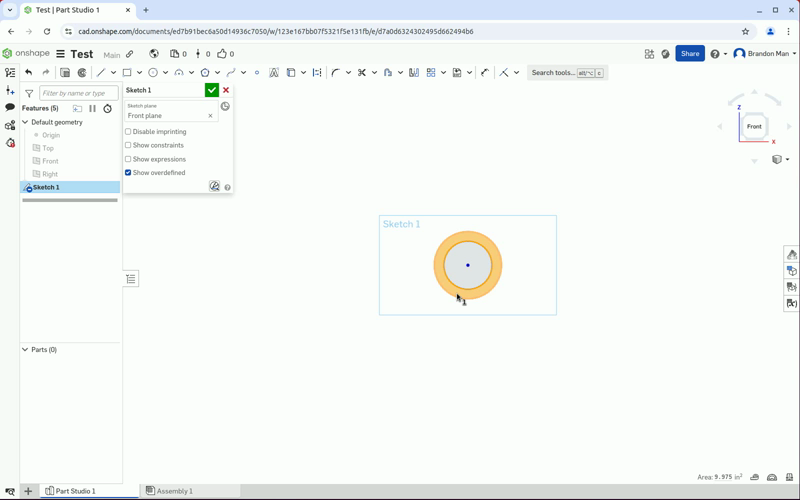
scroll(-6)
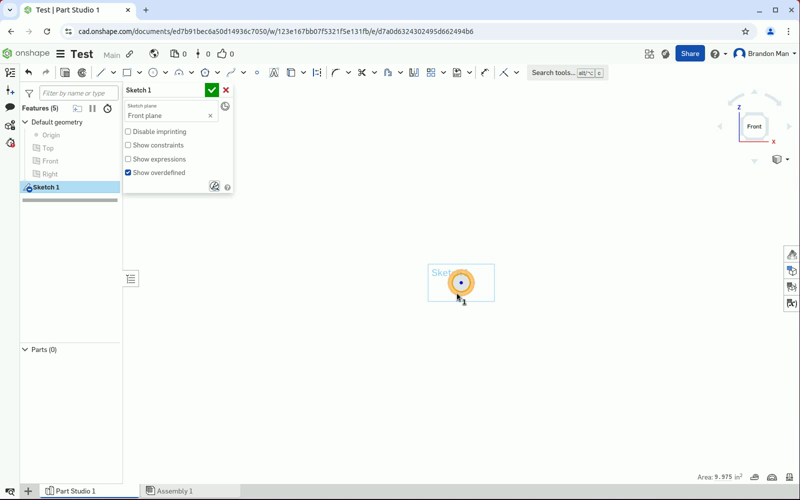
mouse_move(73, 352)
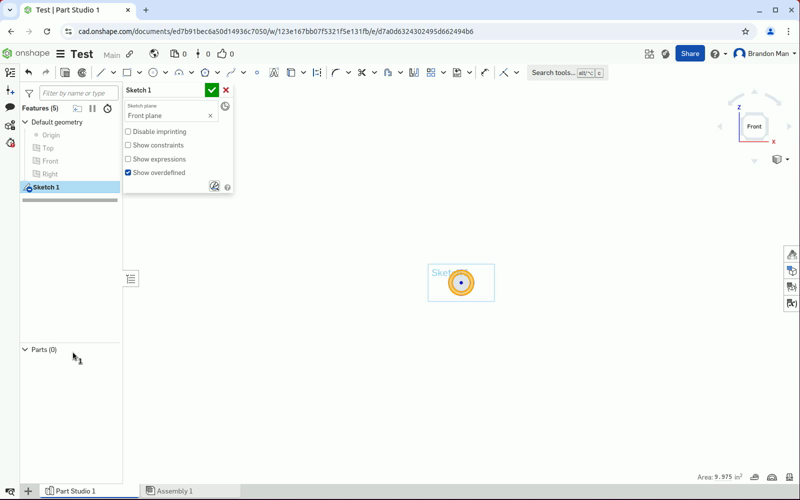
key(shift+y)
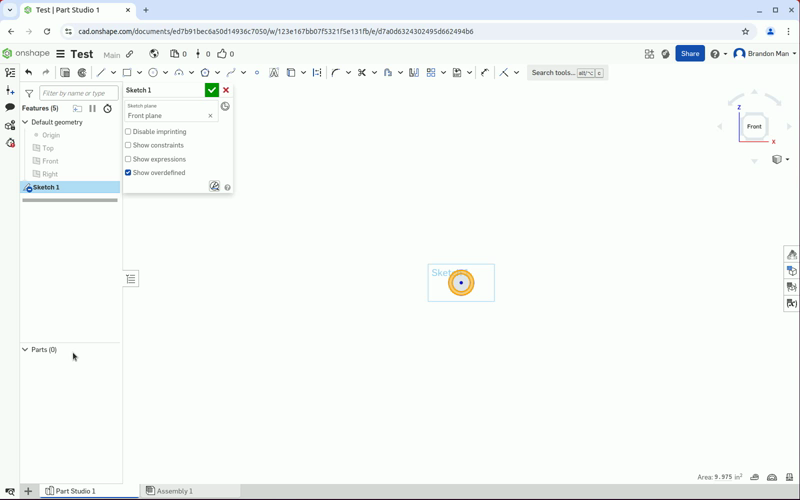
key(shift+e)
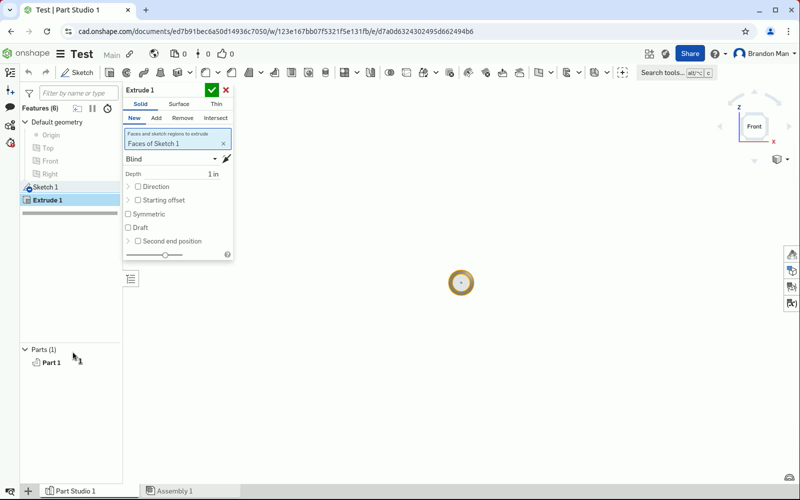
mouse_move(143, 106)
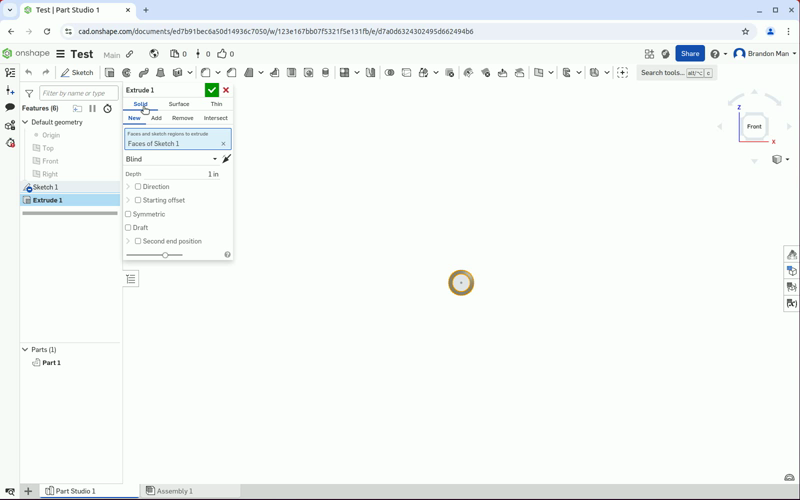
click(143, 106)
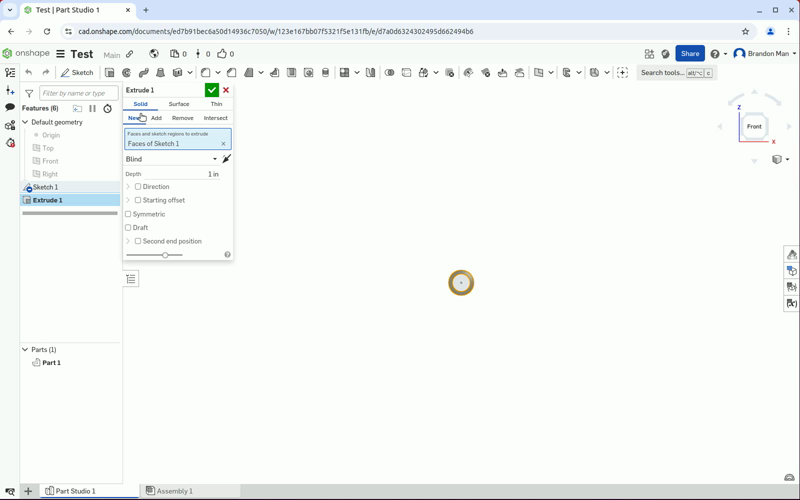
mouse_move(137, 120)
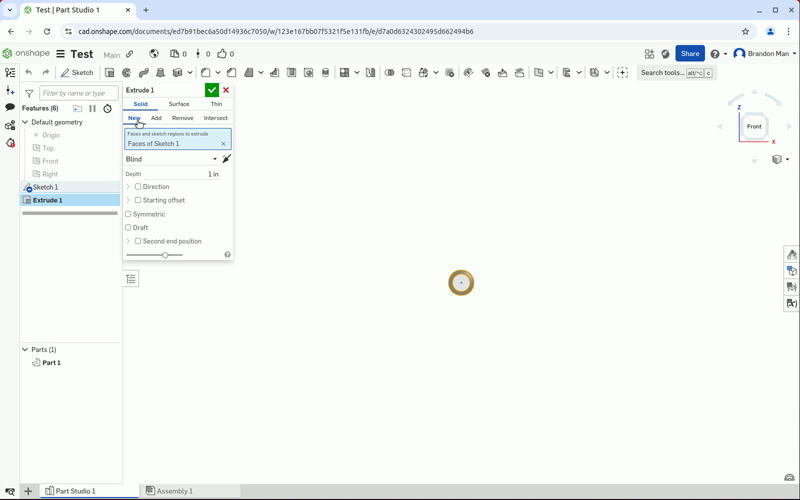
click(137, 120)
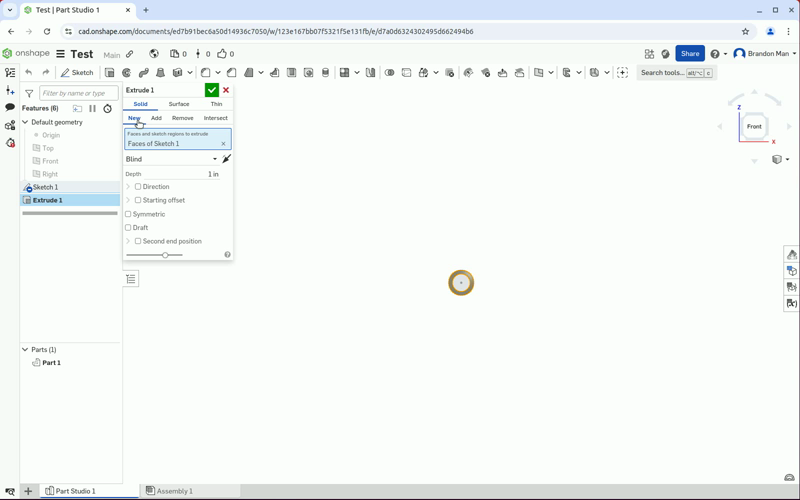
key(tab, 4)
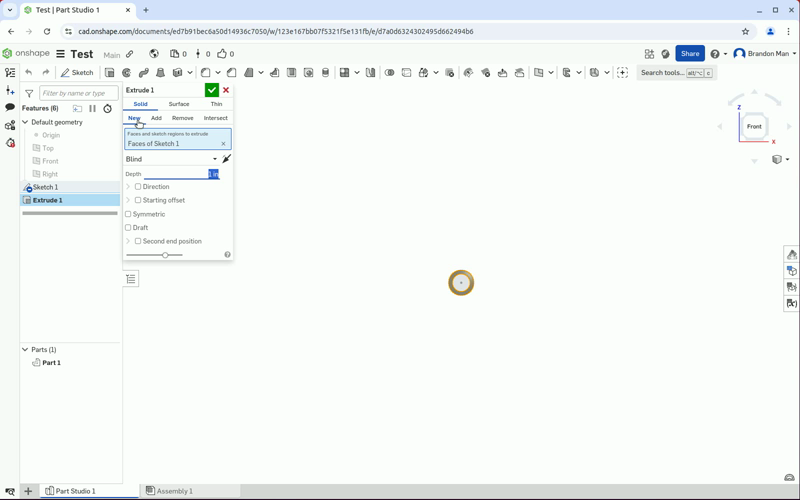
text(11.554)
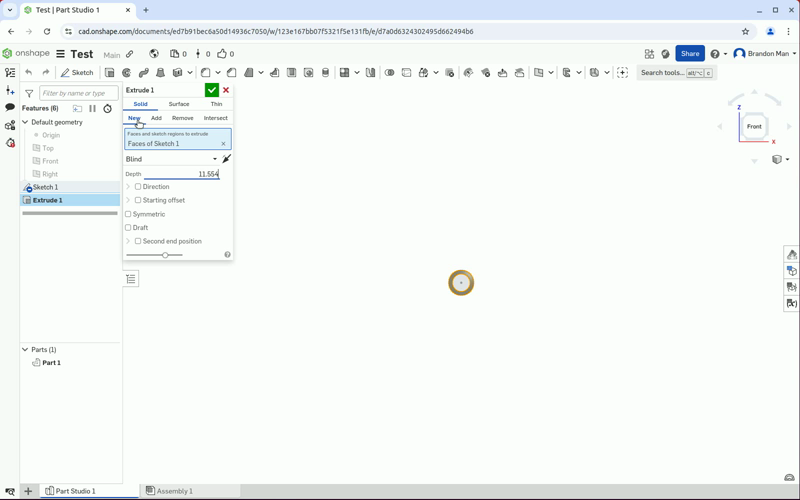
key(enter)
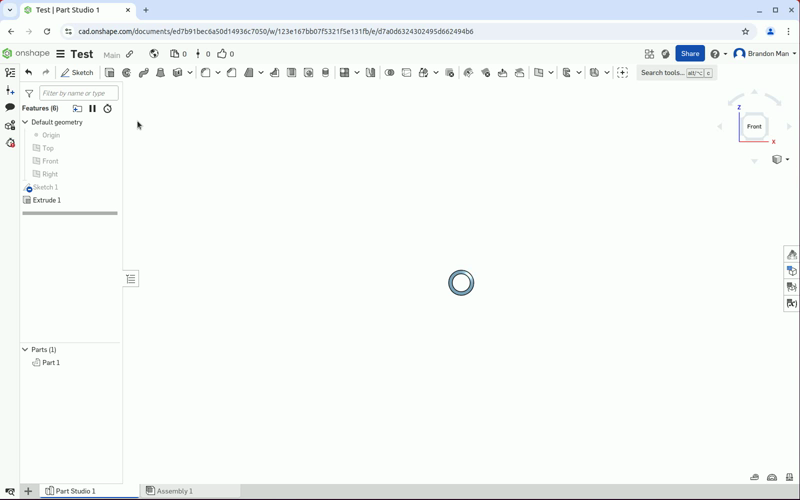
key(shift+h)
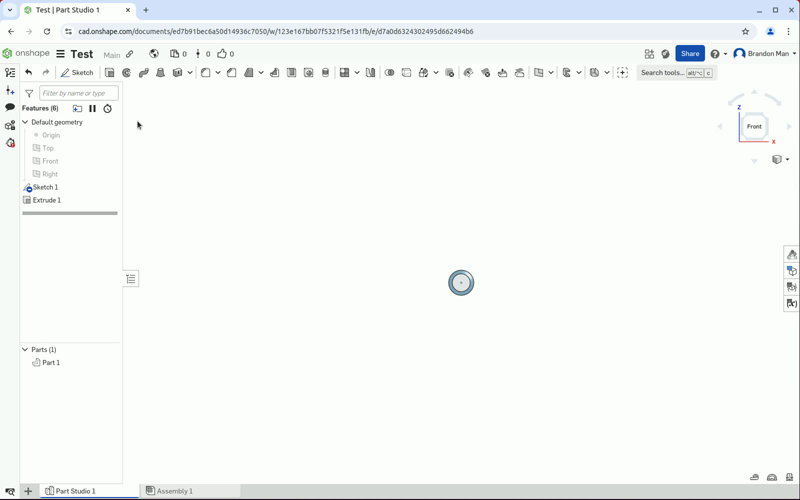
key(shift+h)
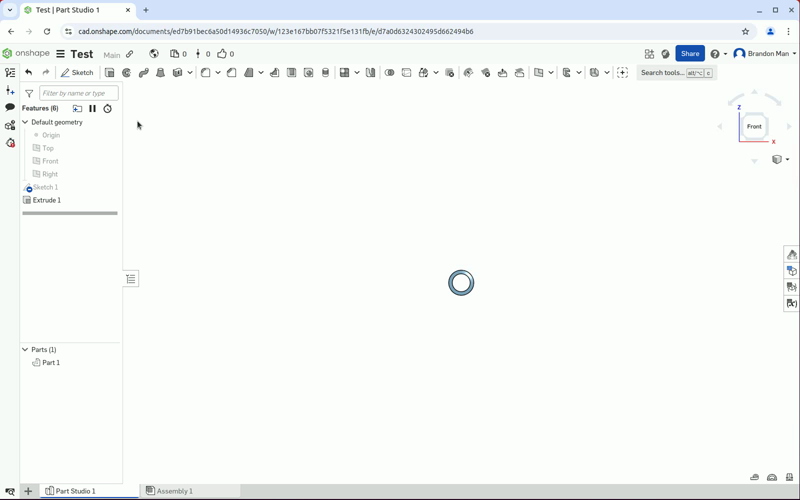
mouse_move(73, 189)
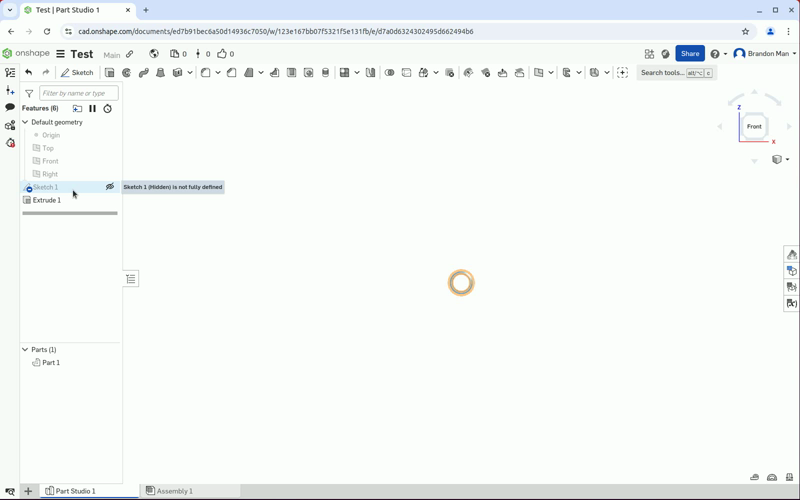
click(73, 189)
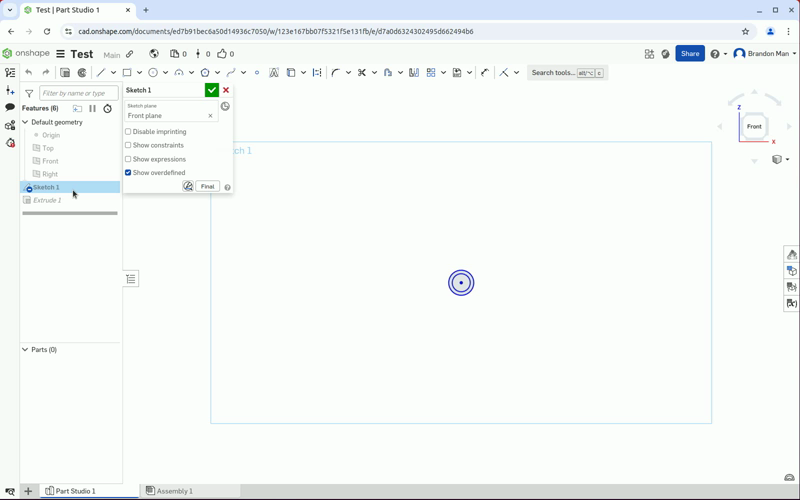
mouse_move(229, 92)
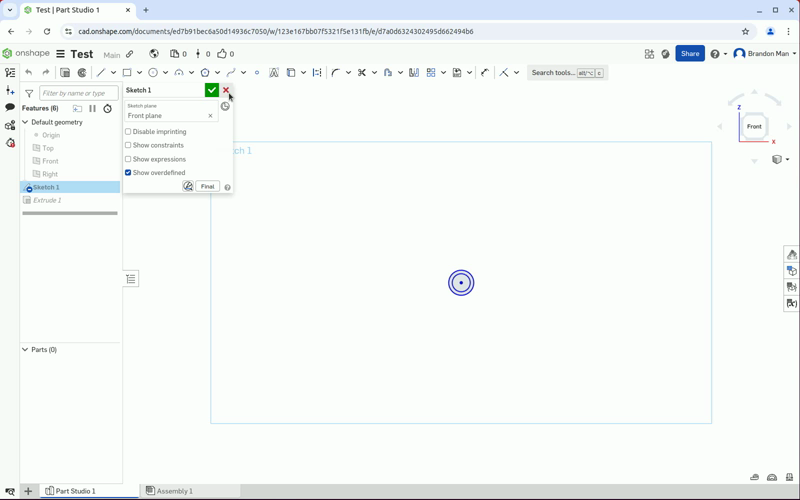
click(229, 92)
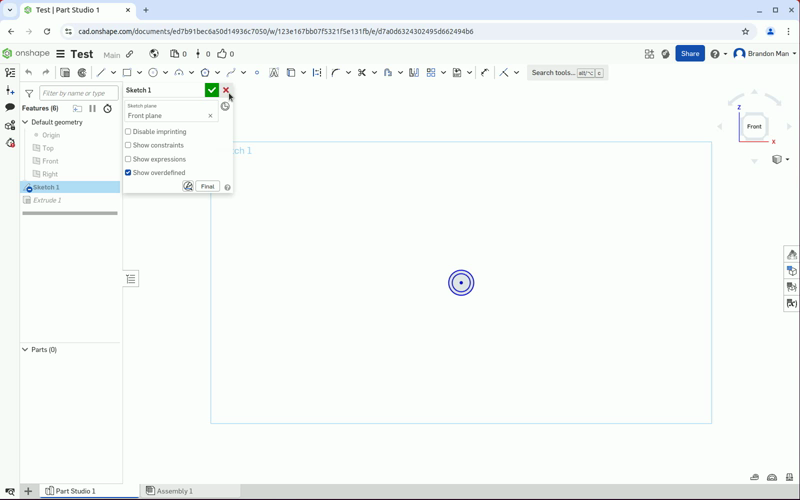
key(shift+s)
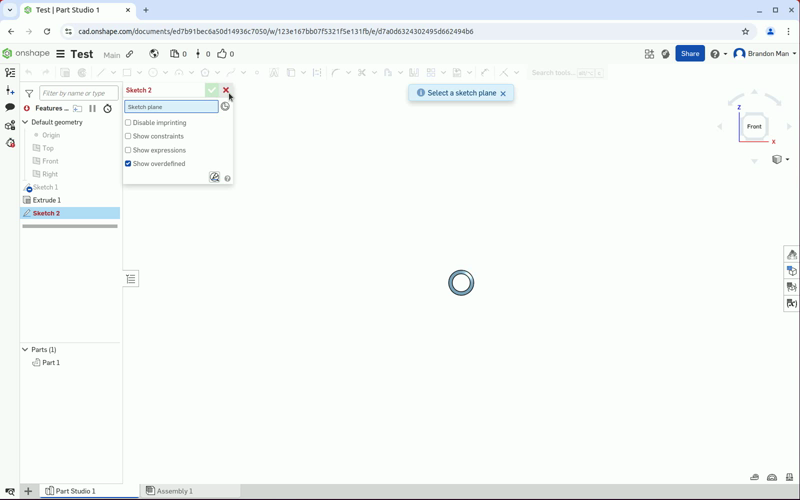
mouse_move(73, 163)
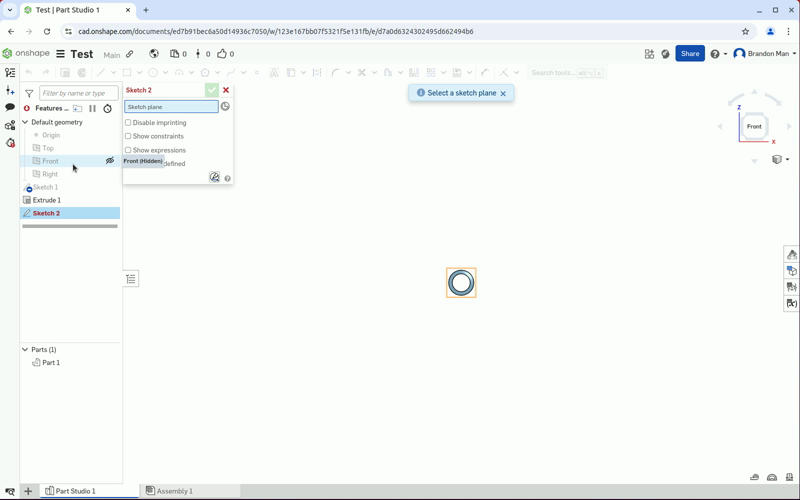
click(73, 163)
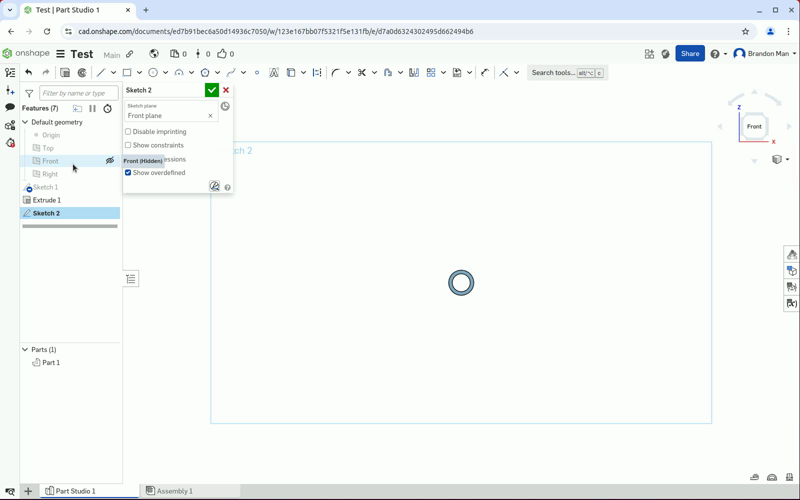
mouse_move(73, 352)
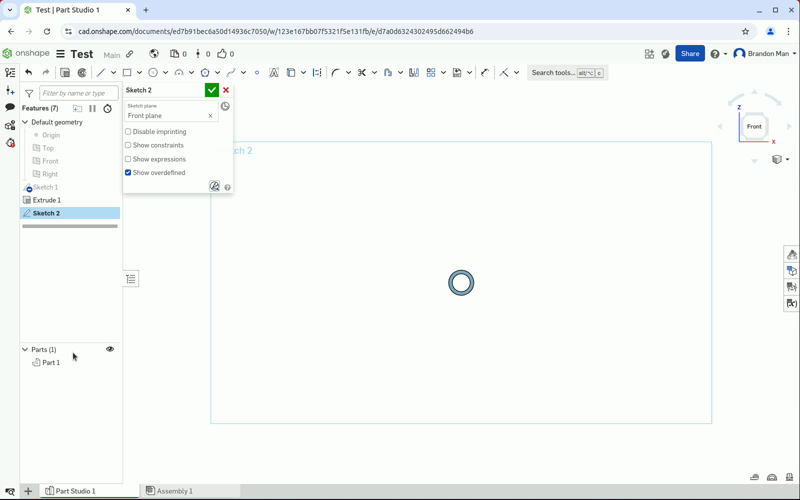
key(y)
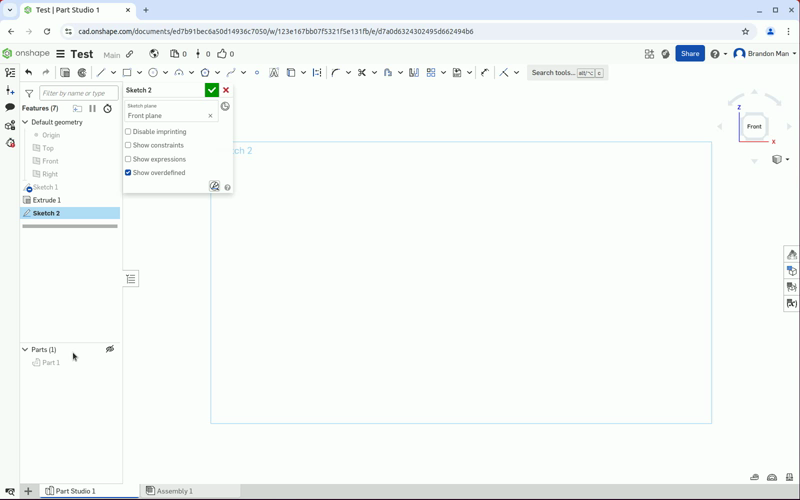
key(c)
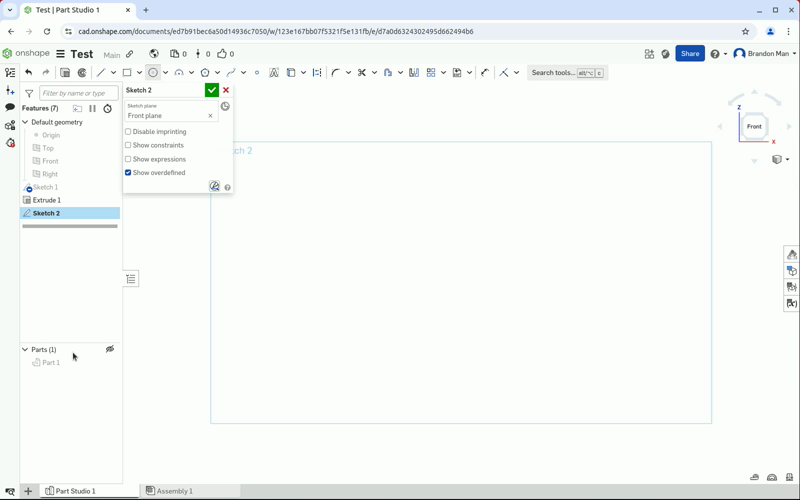
key_down(shift)
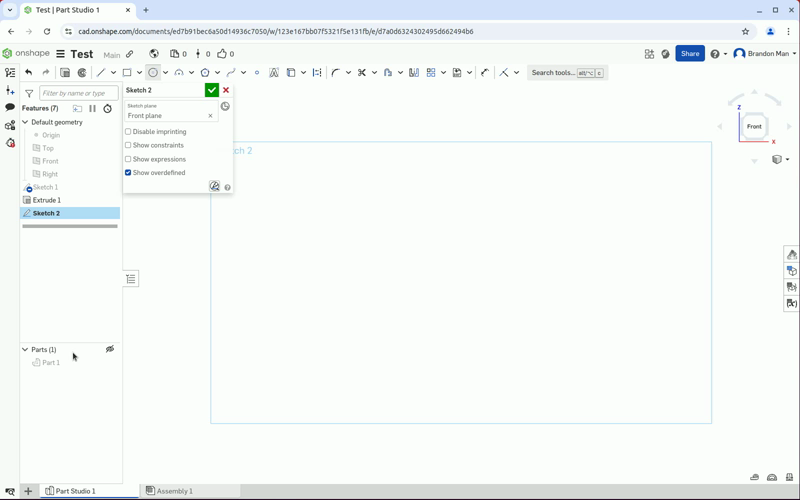
mouse_move(389, 282)
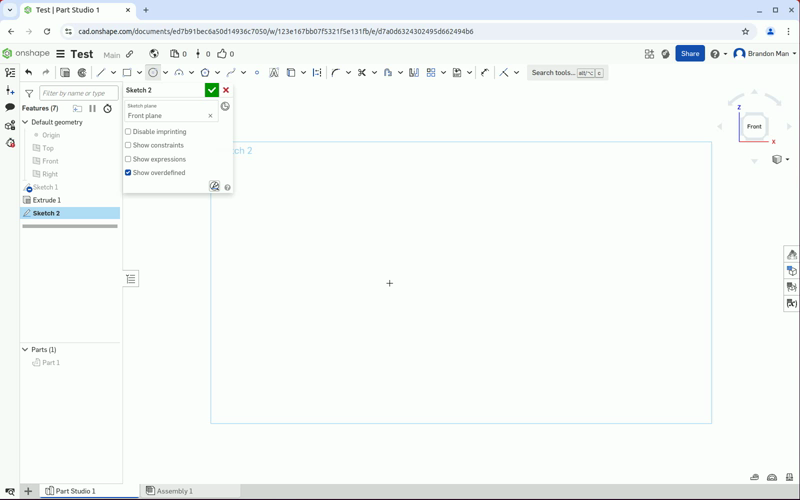
click(389, 282)
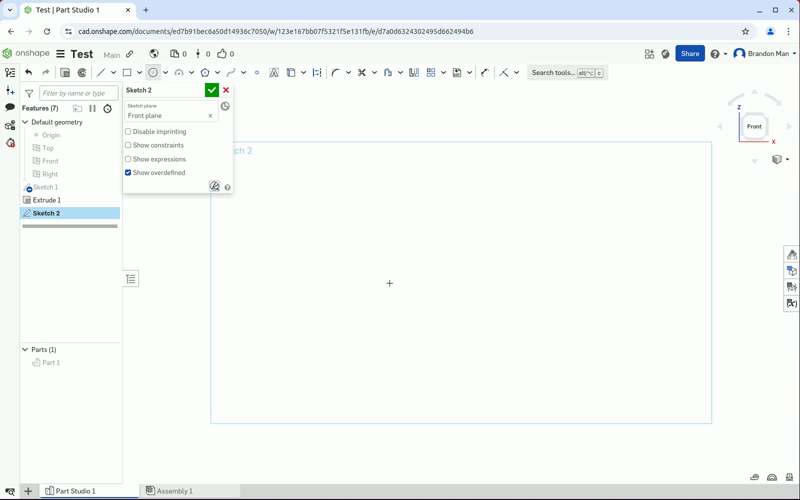
key_up(shift)
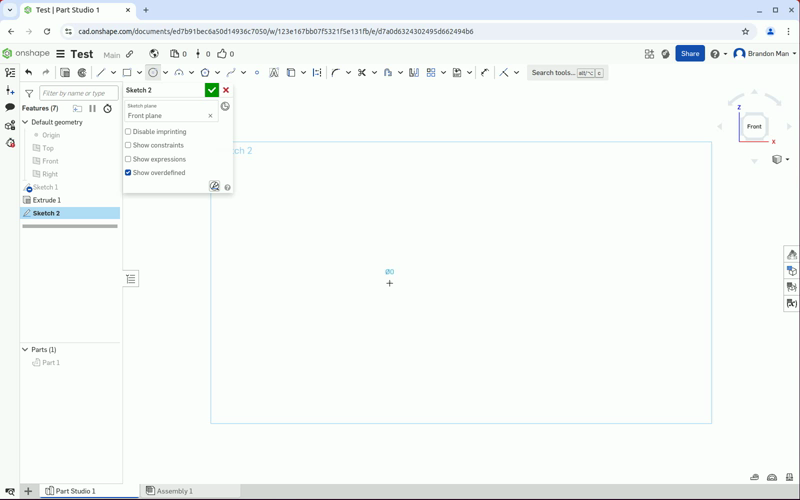
mouse_move(402, 282)
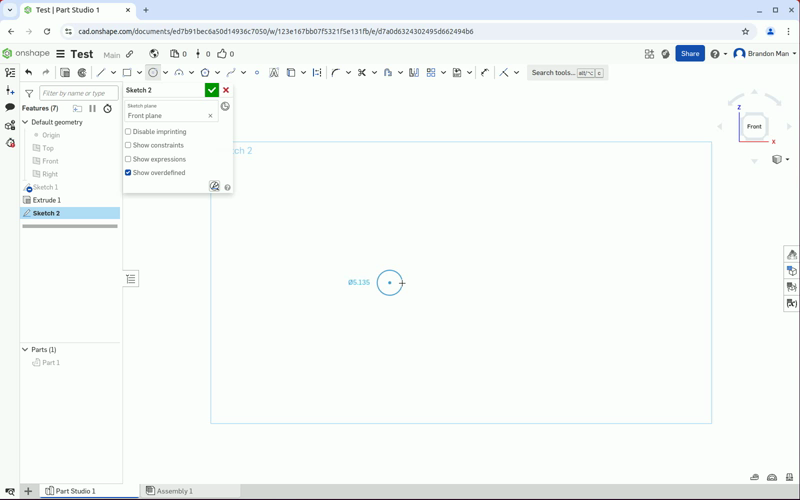
click(402, 282)
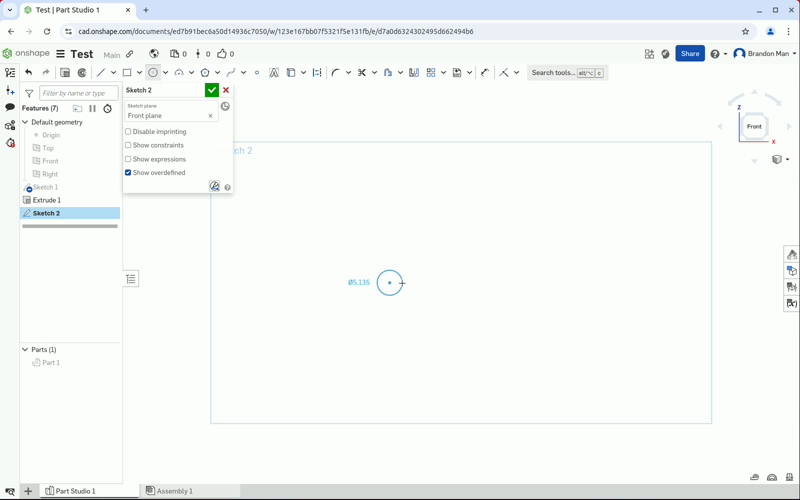
key(esc)
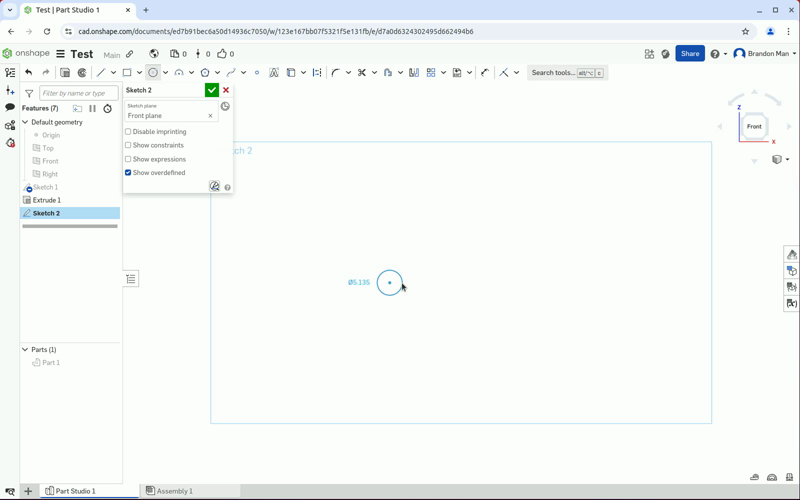
key(c)
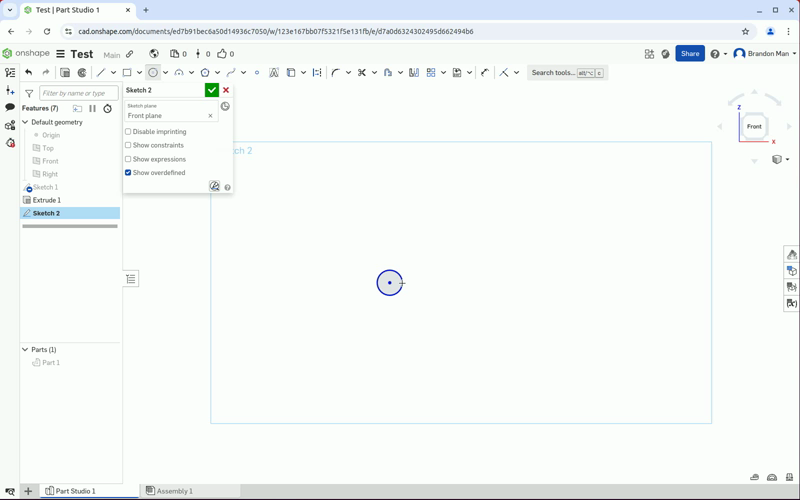
key_down(shift)
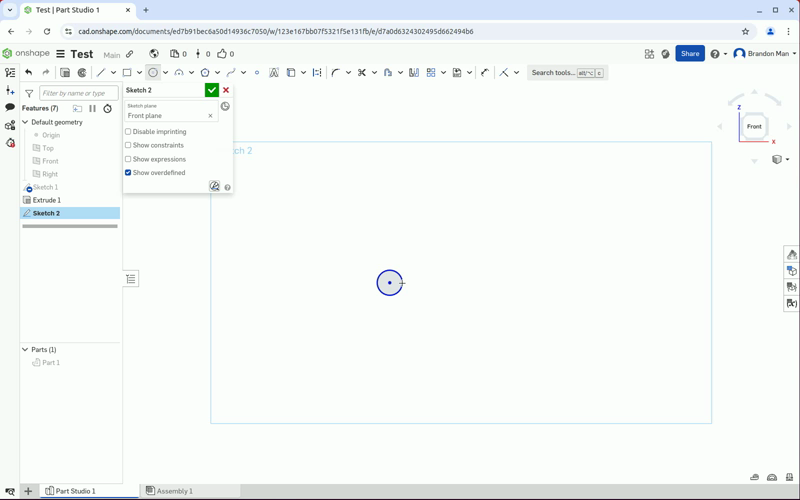
mouse_move(389, 282)
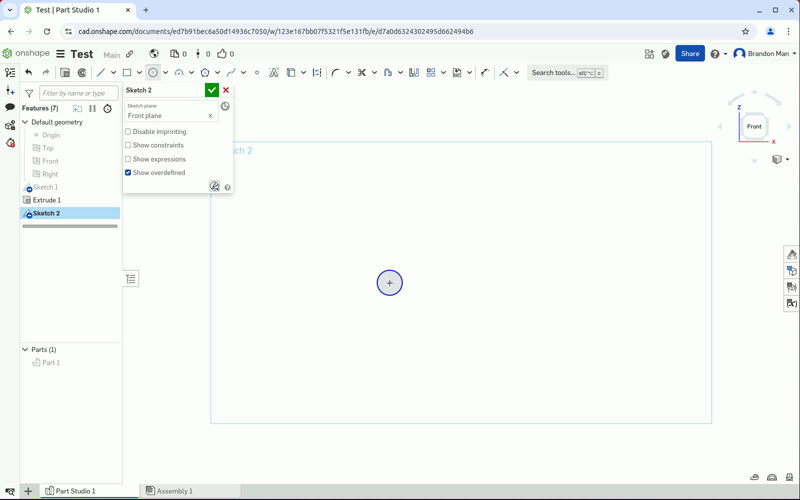
click(389, 282)
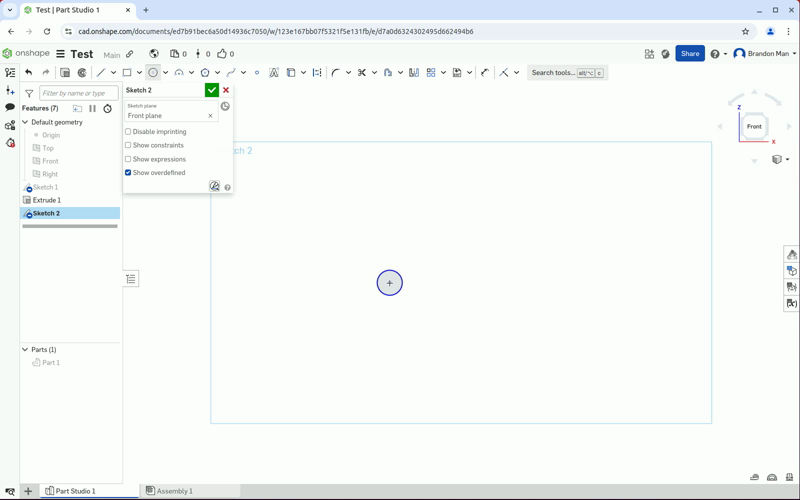
key_up(shift)
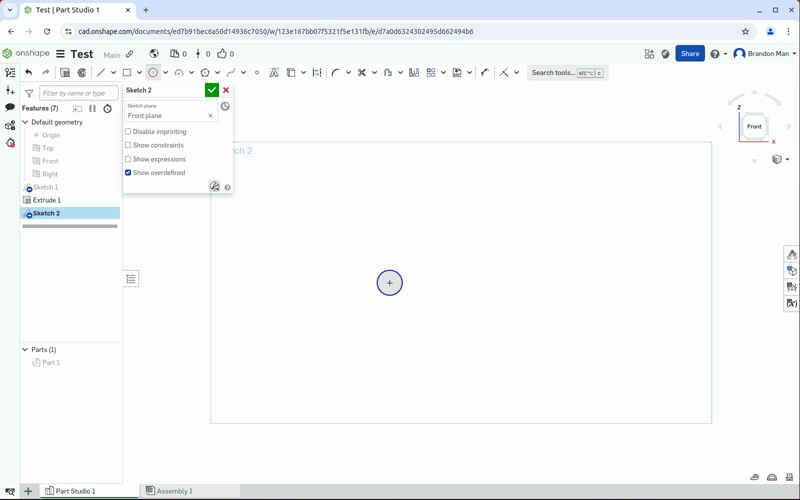
mouse_move(398, 282)
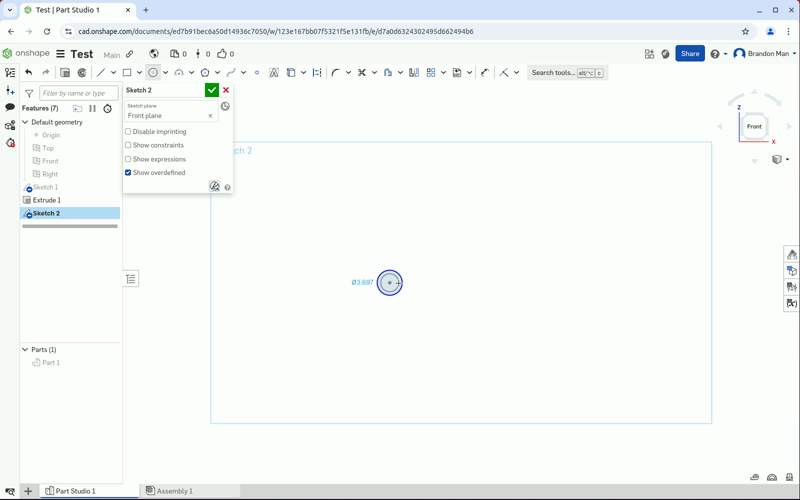
scroll(6)
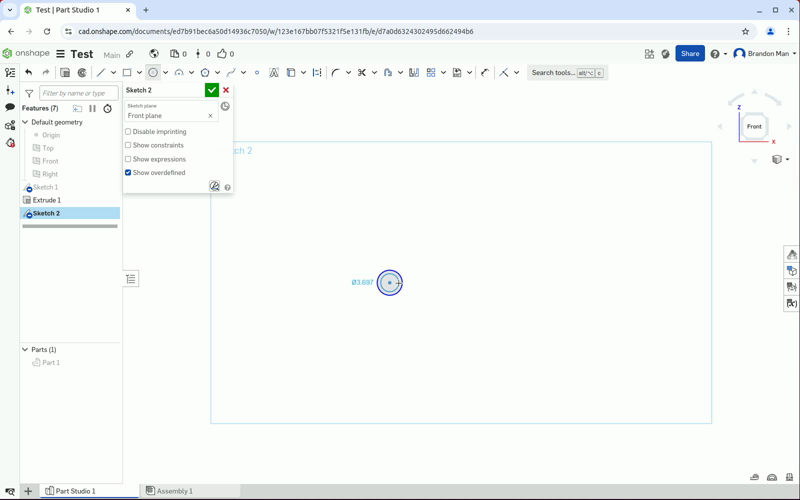
scroll(6)
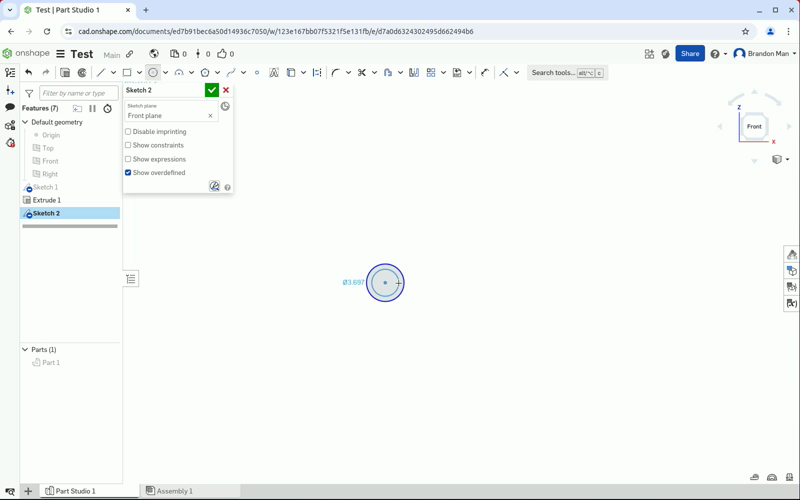
scroll(6)
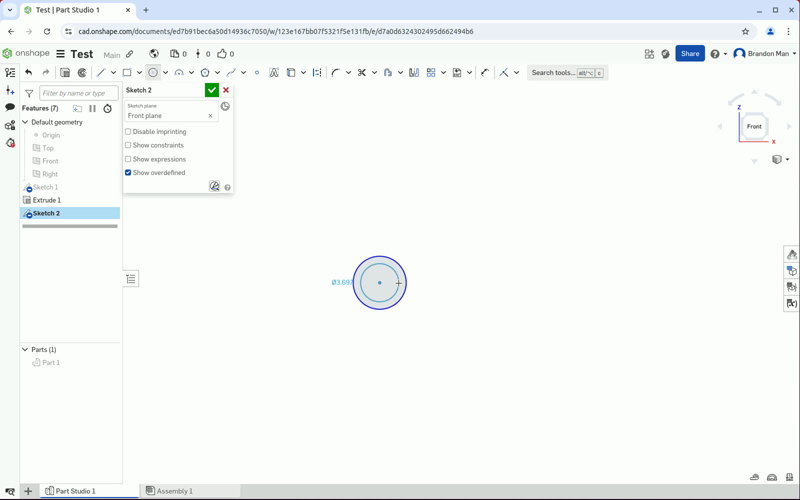
scroll(6)
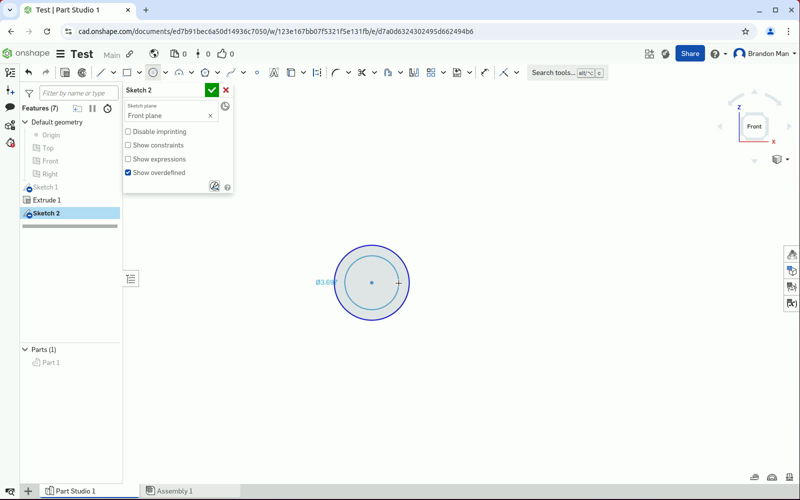
scroll(6)
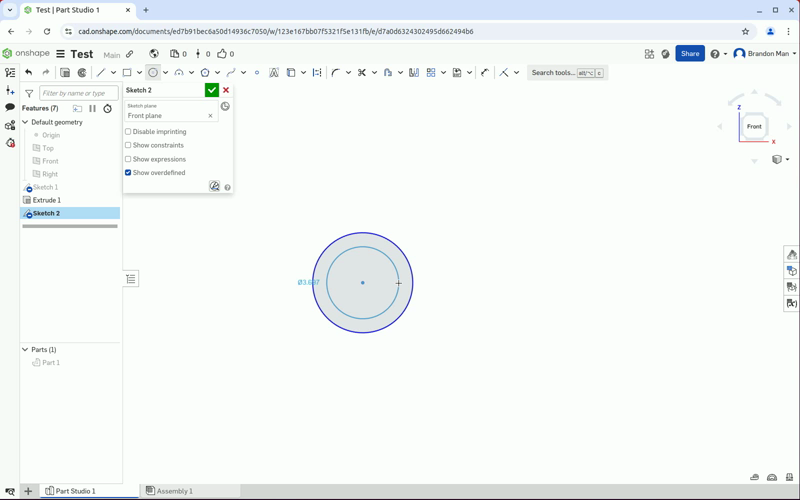
scroll(6)
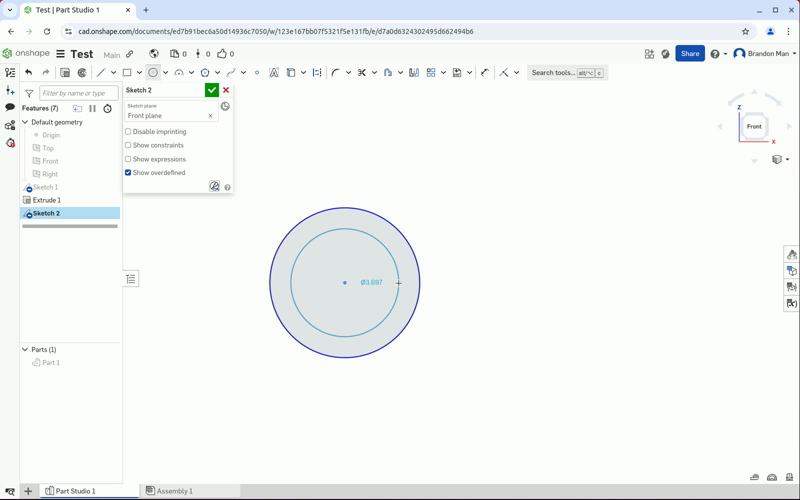
scroll(6)
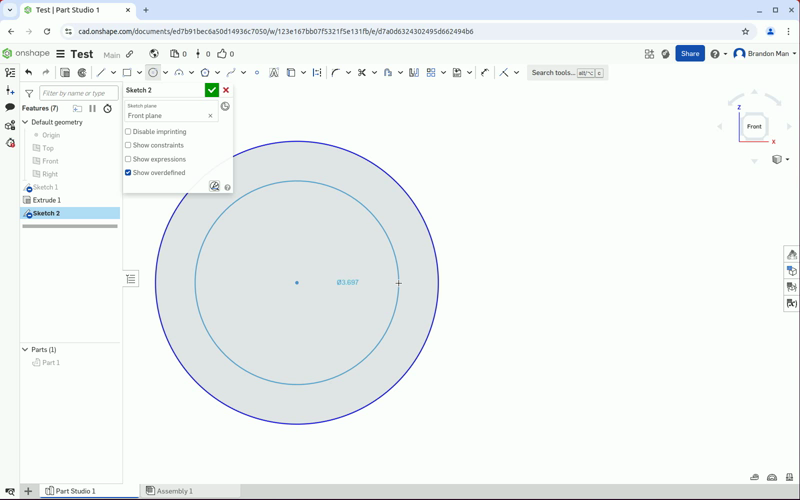
click(398, 282)
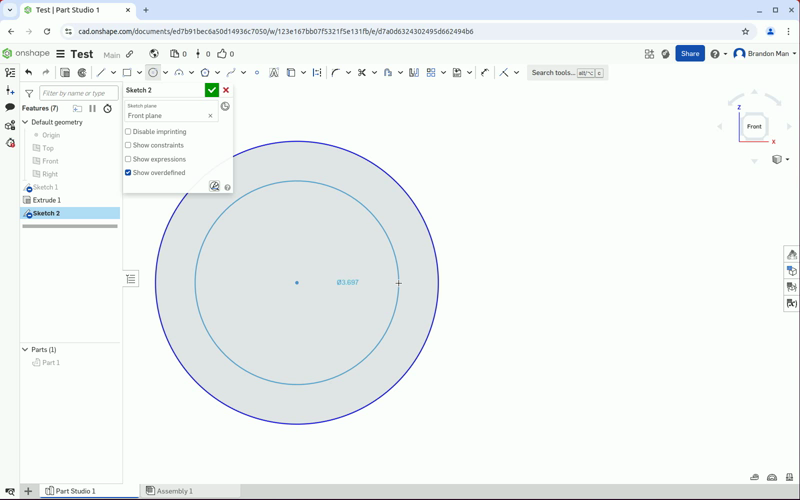
scroll(-6)
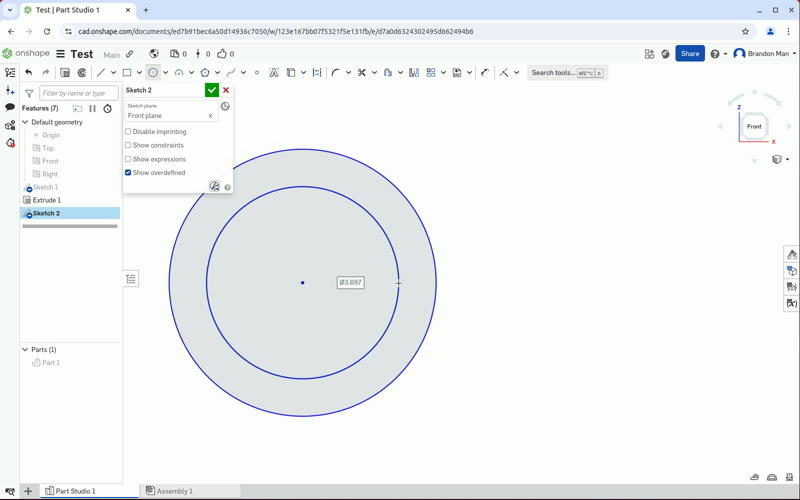
scroll(-6)
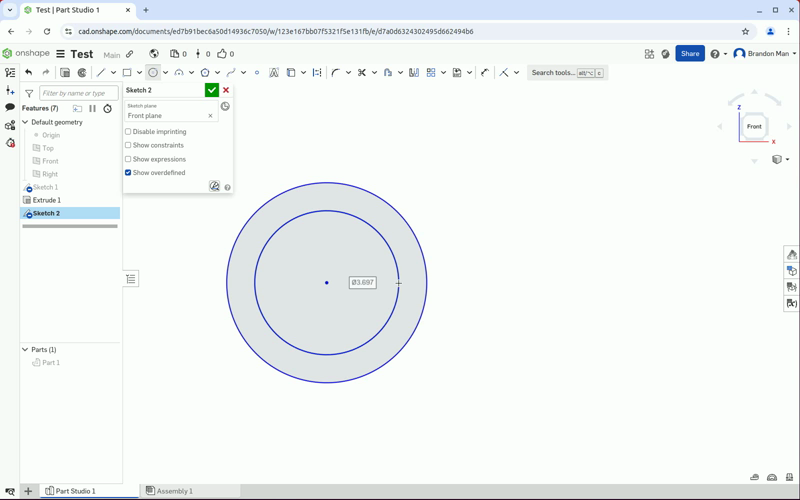
scroll(-6)
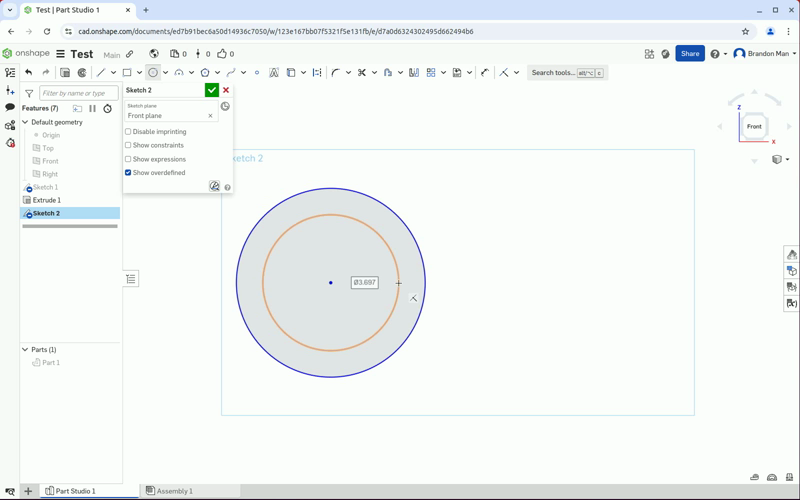
scroll(-6)
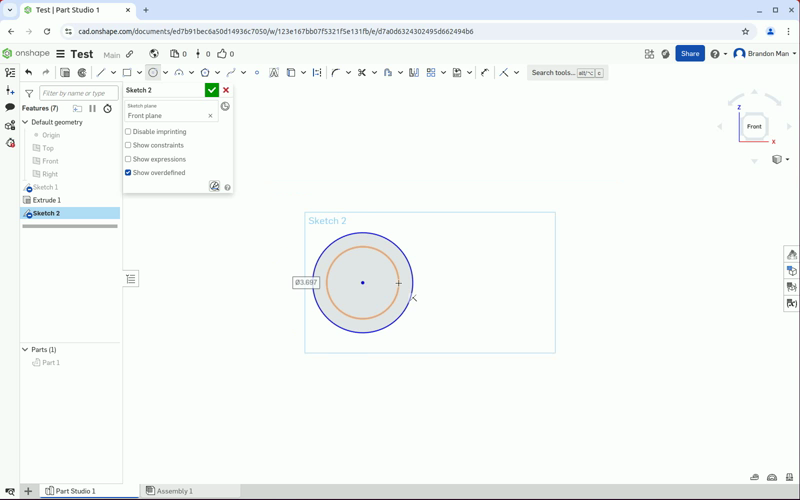
scroll(-6)
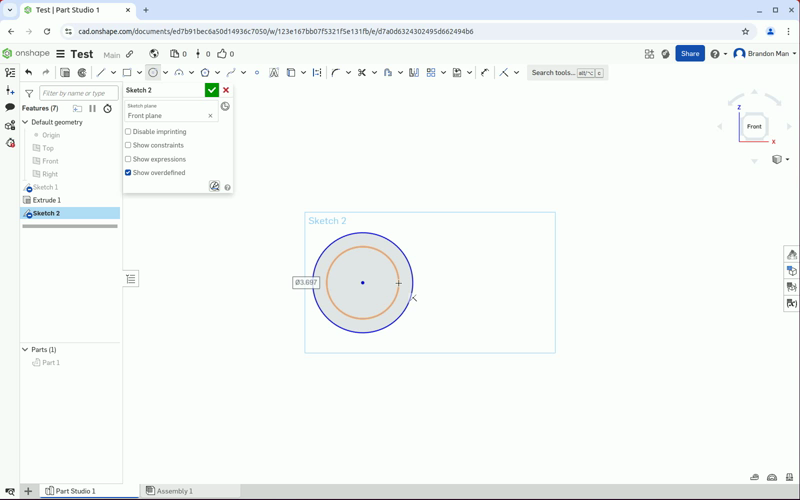
scroll(-6)
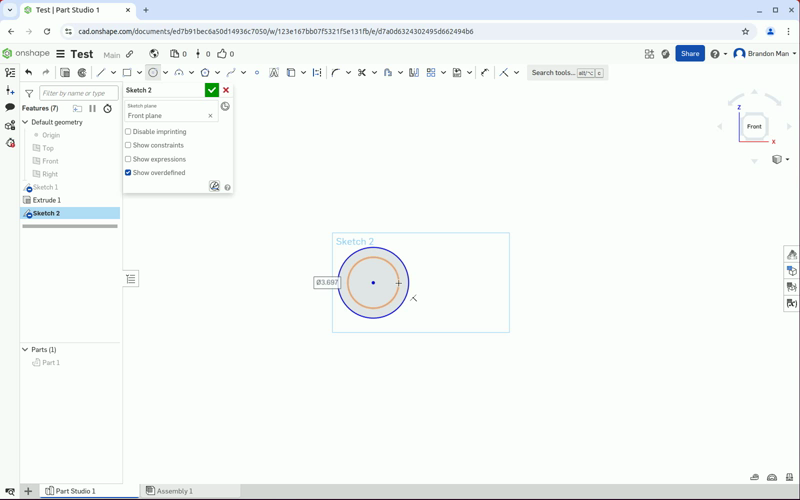
scroll(-6)
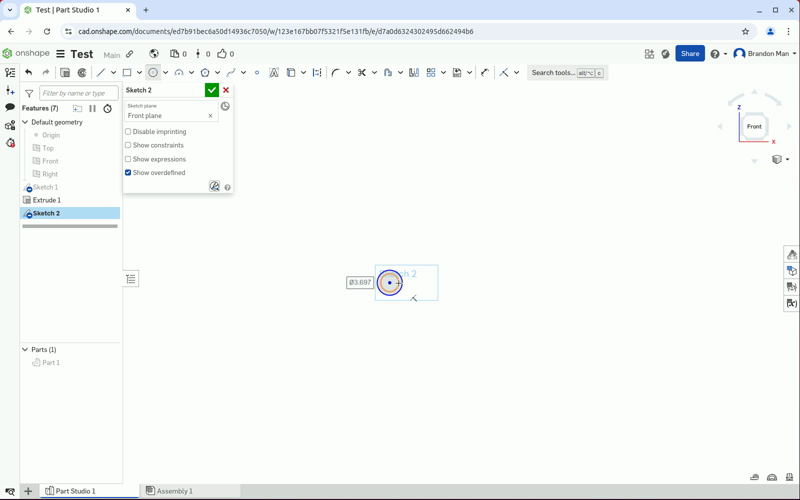
key(esc)
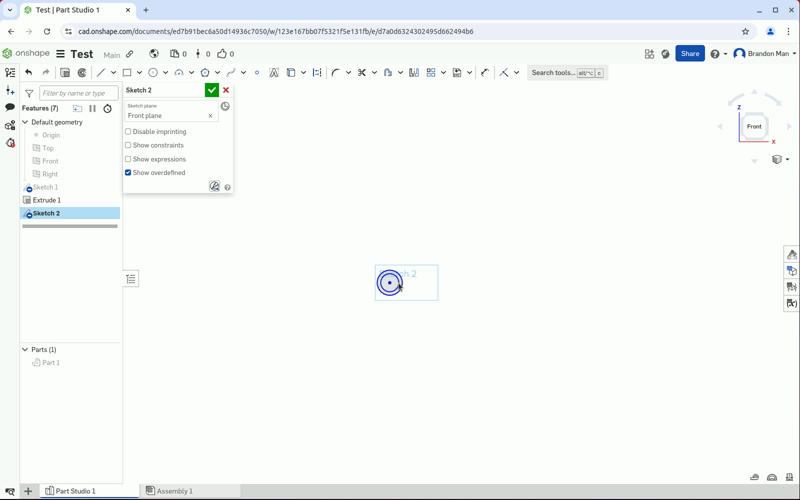
mouse_move(379, 280)
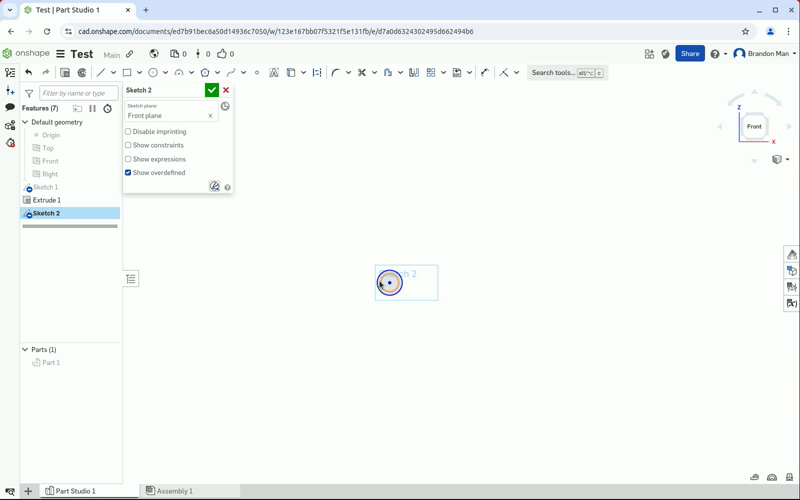
scroll(6)
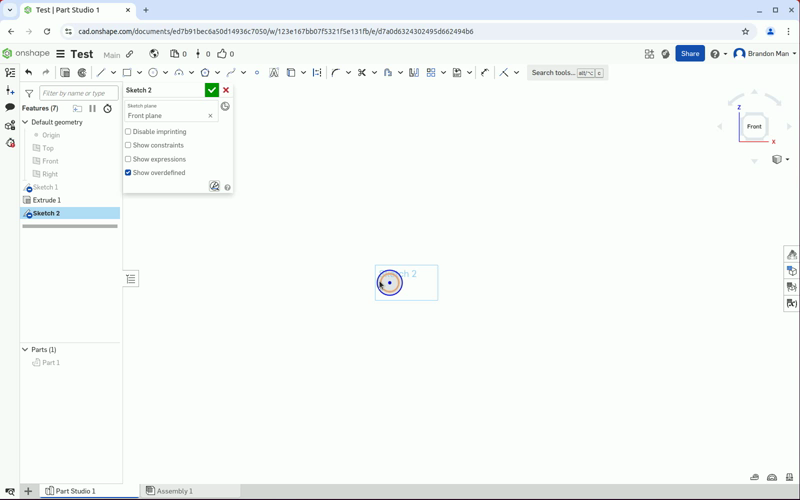
scroll(6)
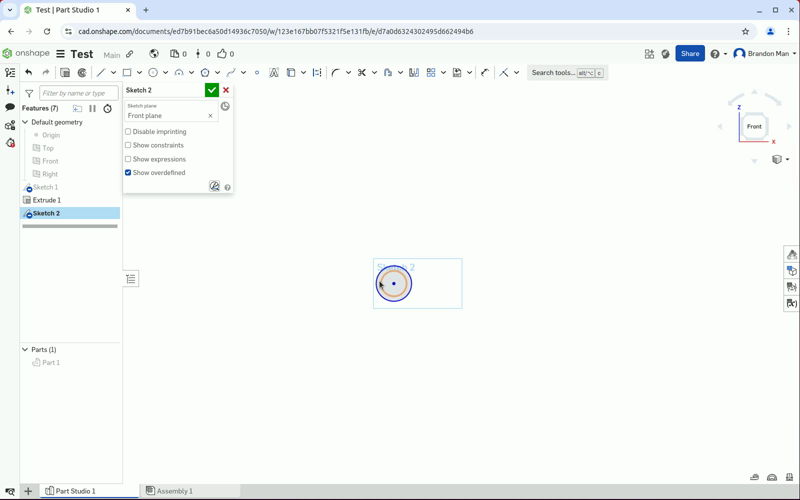
scroll(6)
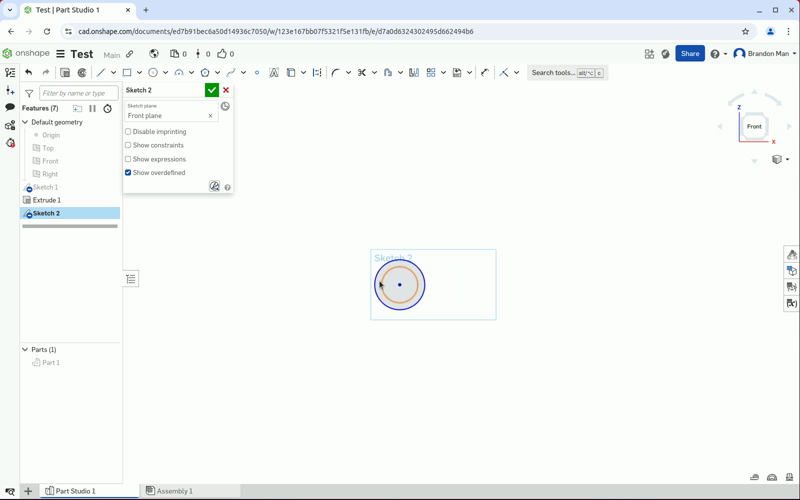
scroll(6)
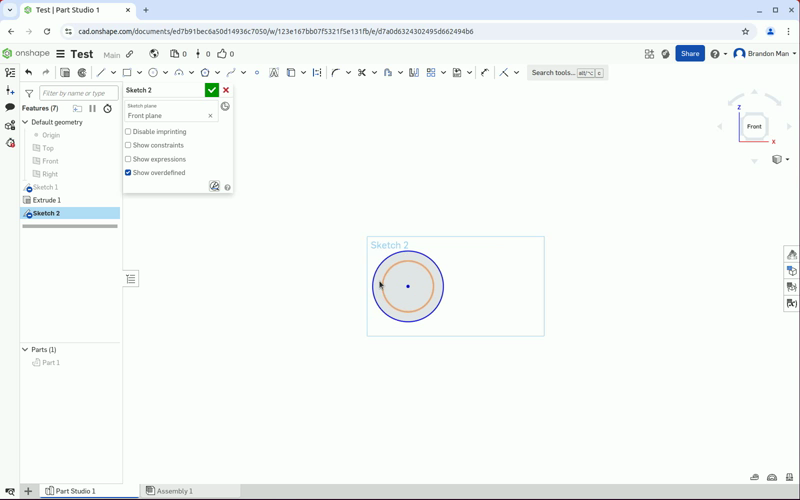
scroll(6)
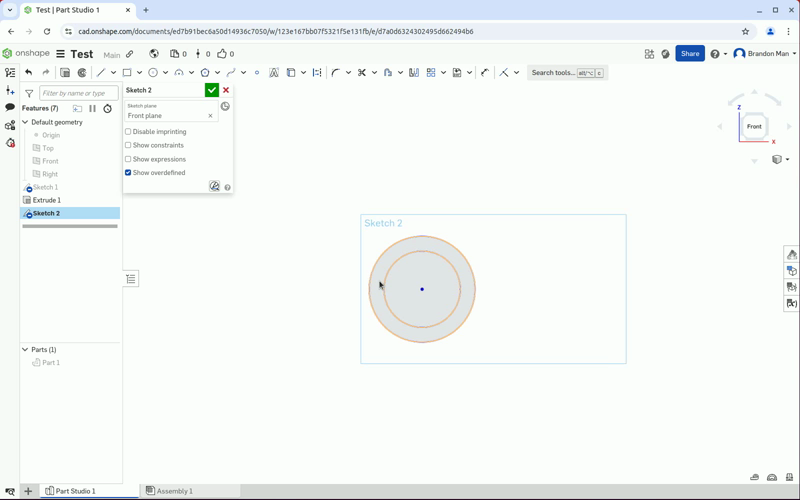
scroll(6)
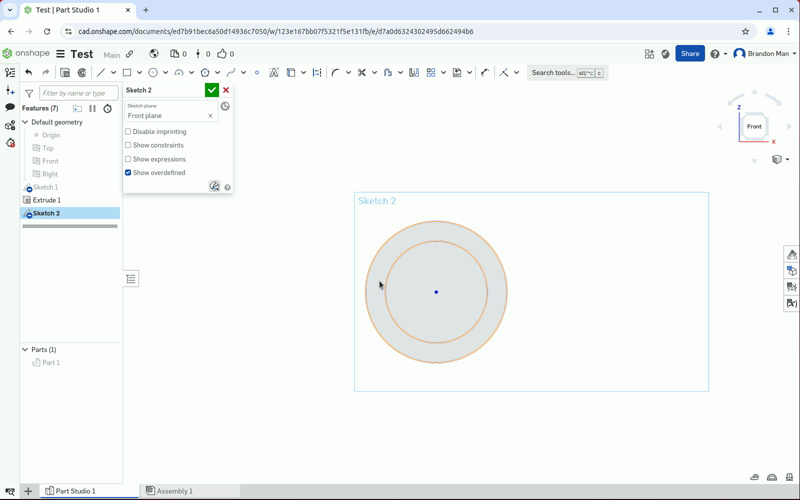
scroll(6)
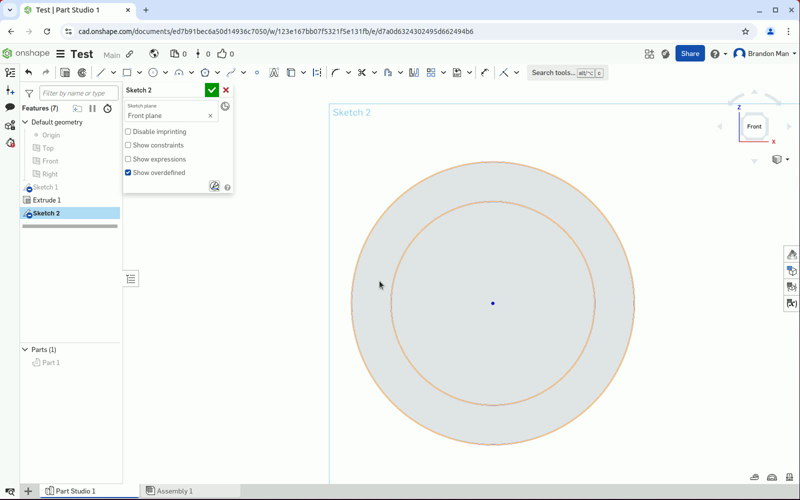
click(379, 280)
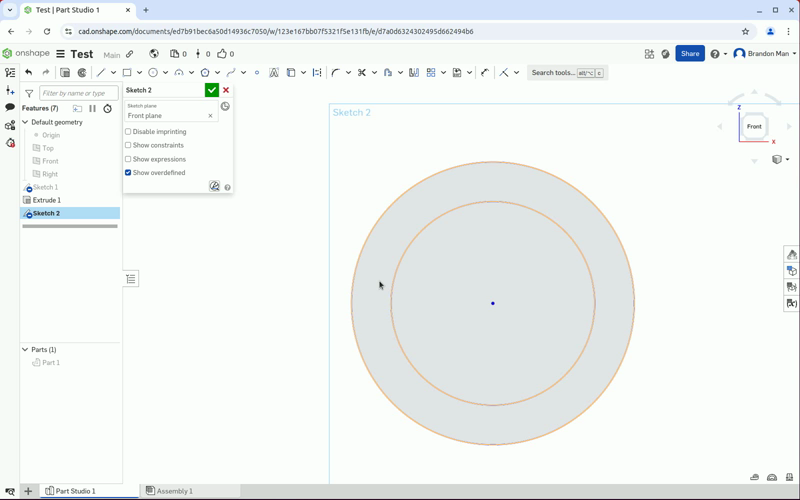
scroll(-6)
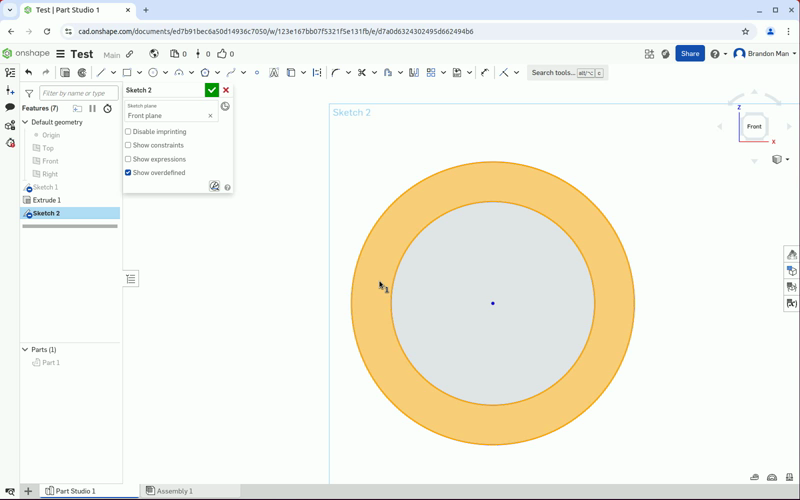
scroll(-6)
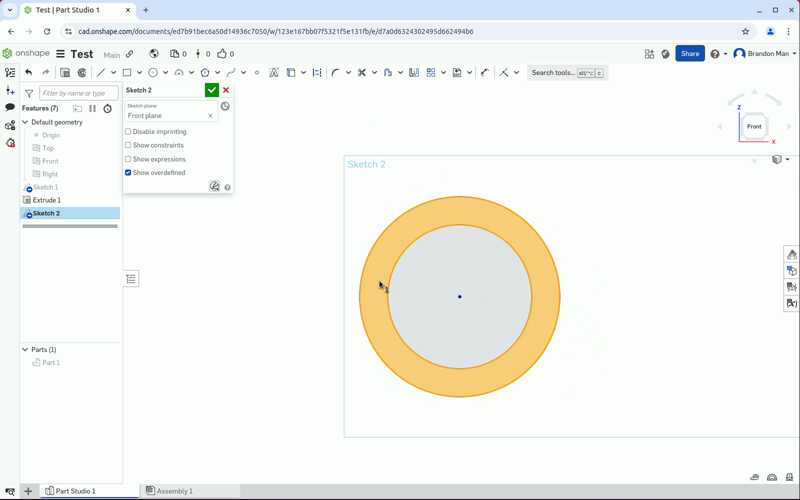
scroll(-6)
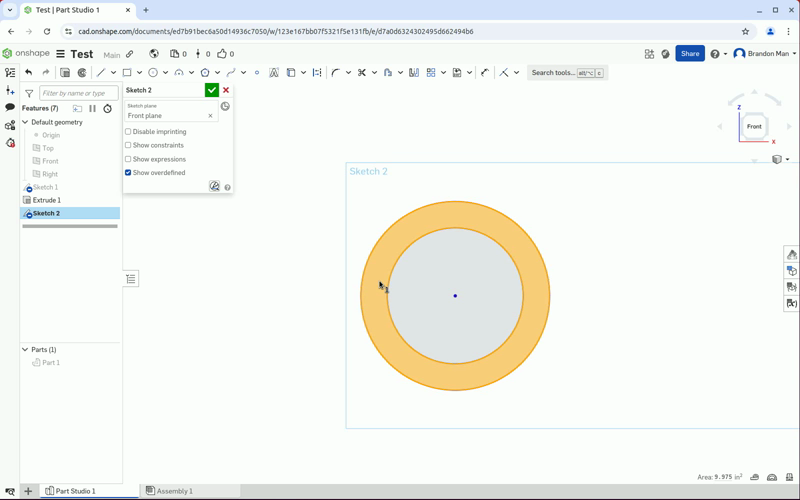
scroll(-6)
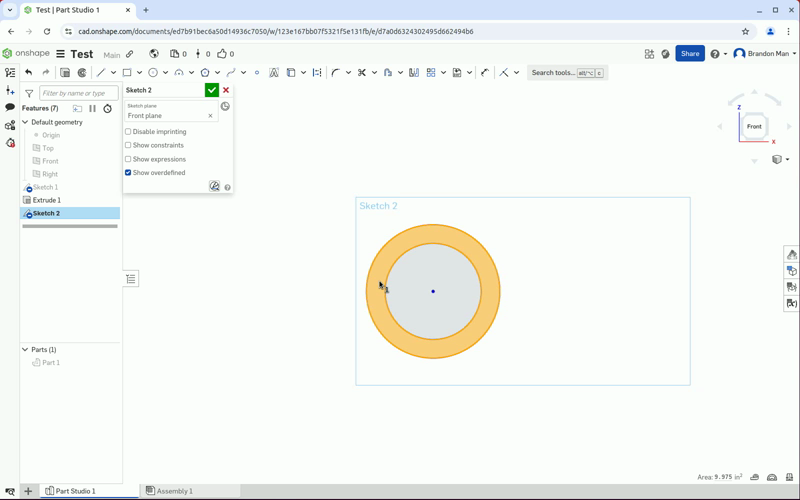
scroll(-6)
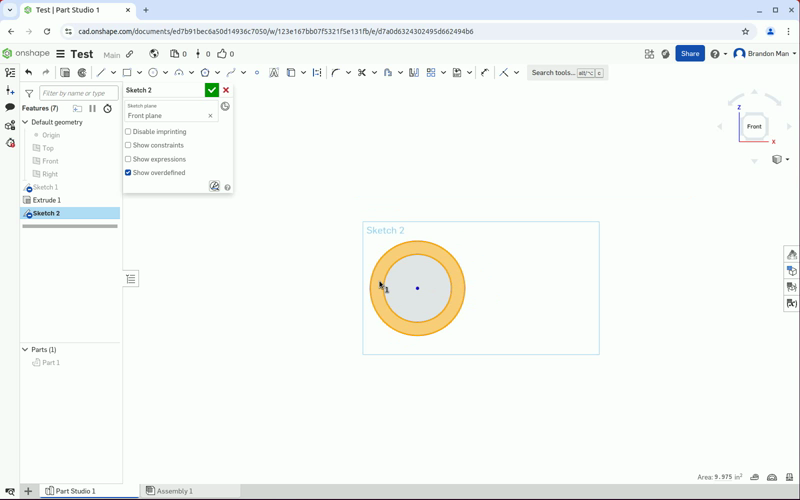
scroll(-6)
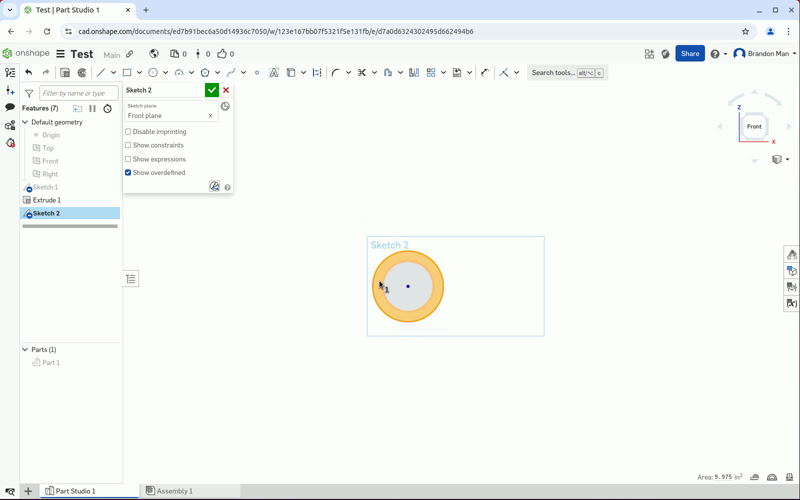
scroll(-6)
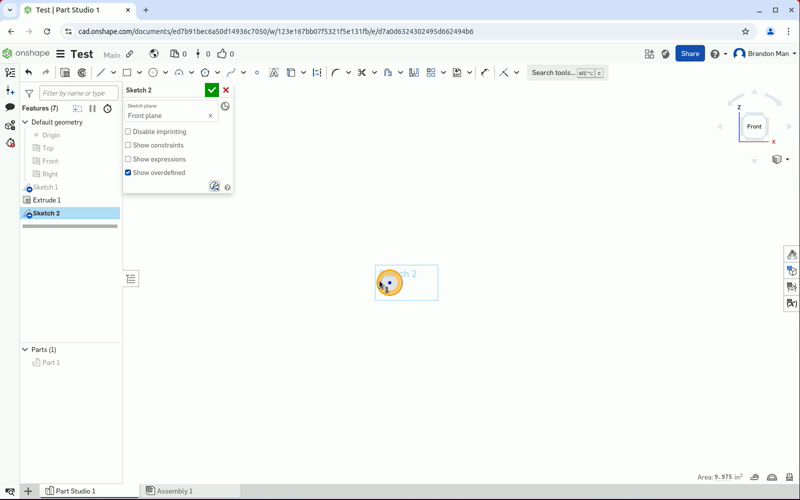
mouse_move(73, 352)
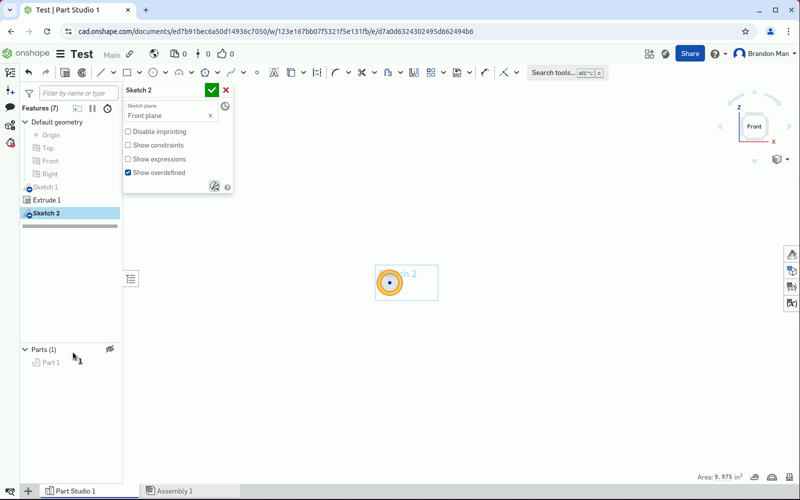
key(shift+y)
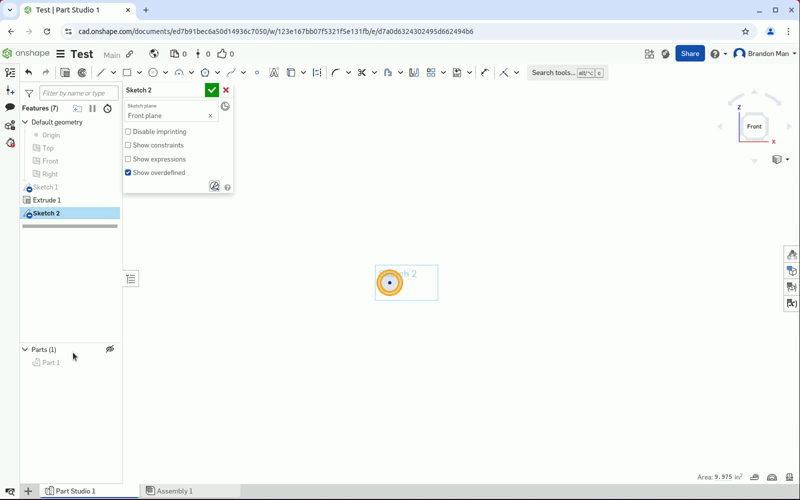
key(shift+e)
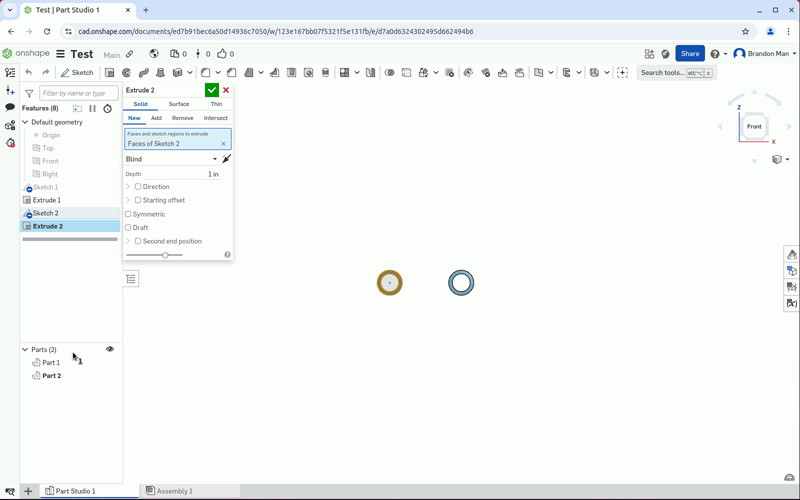
mouse_move(143, 106)
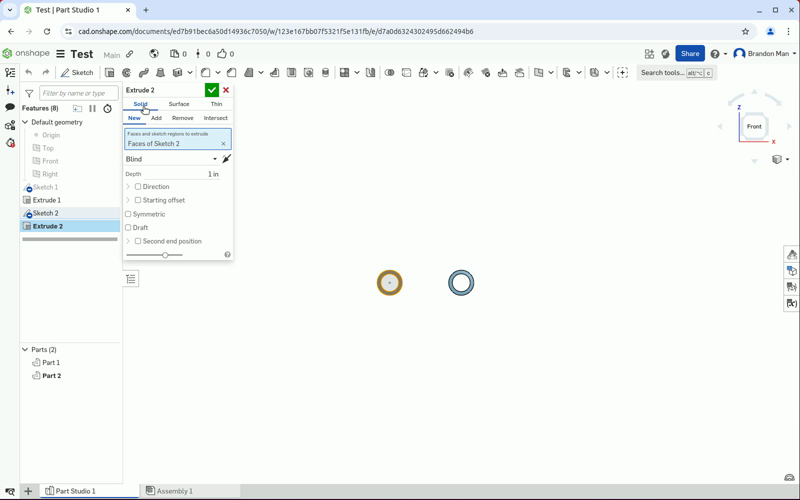
click(143, 106)
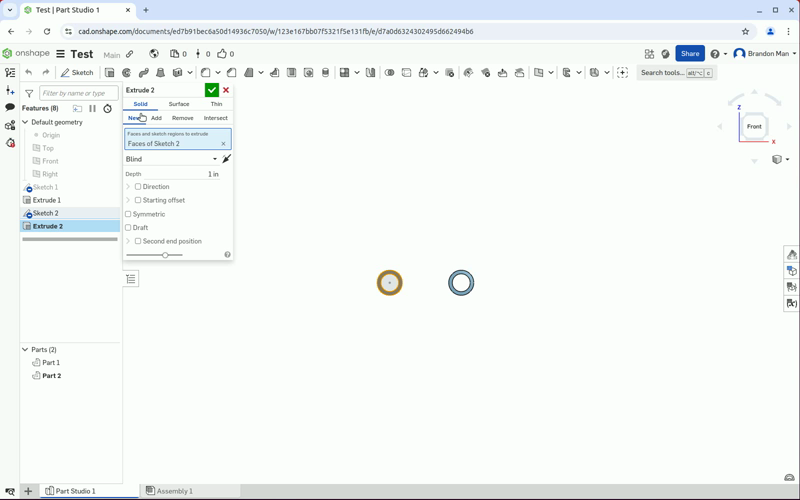
mouse_move(137, 120)
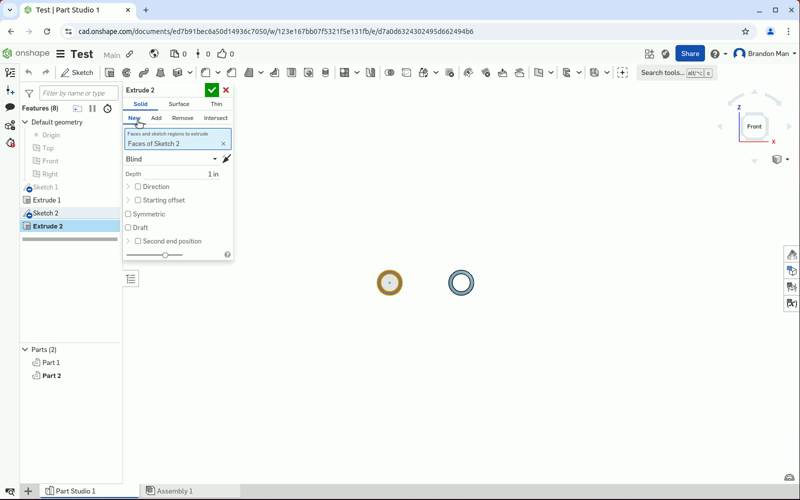
click(137, 120)
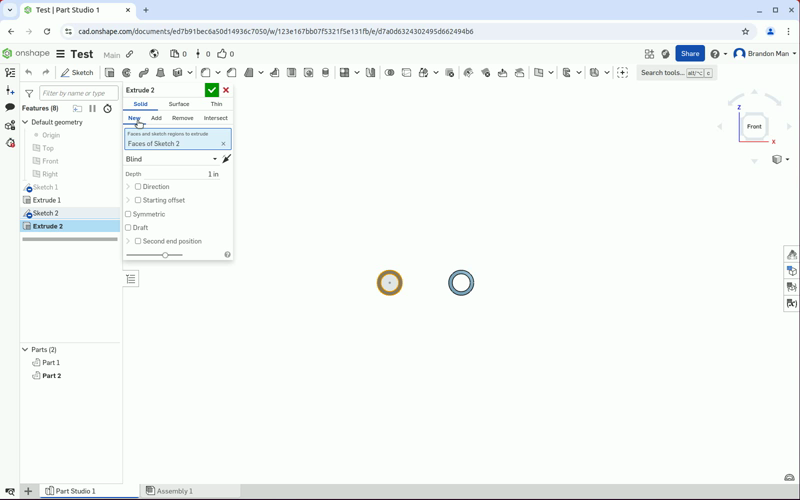
key(tab, 4)
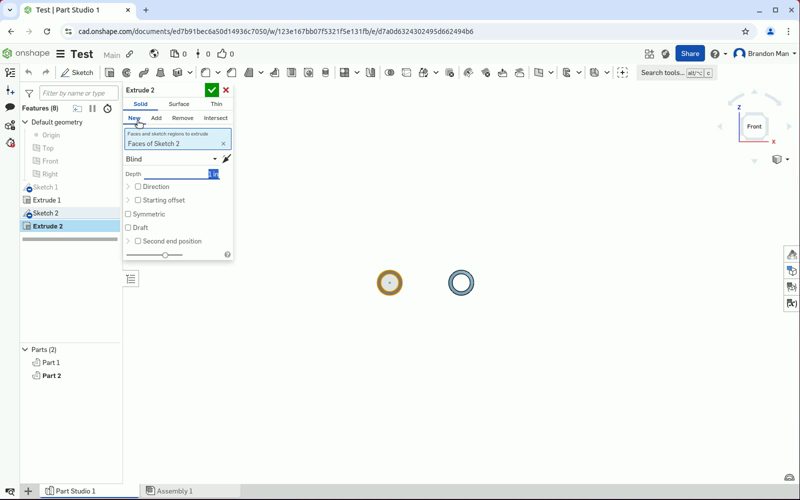
text(23.108)
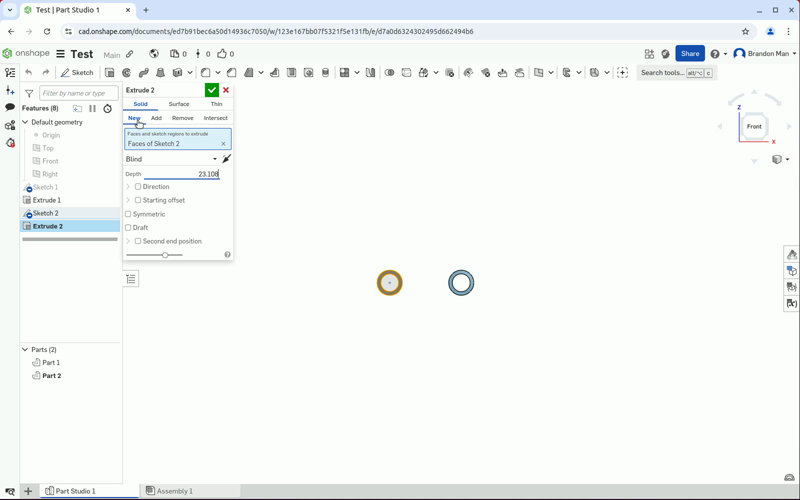
key(enter)
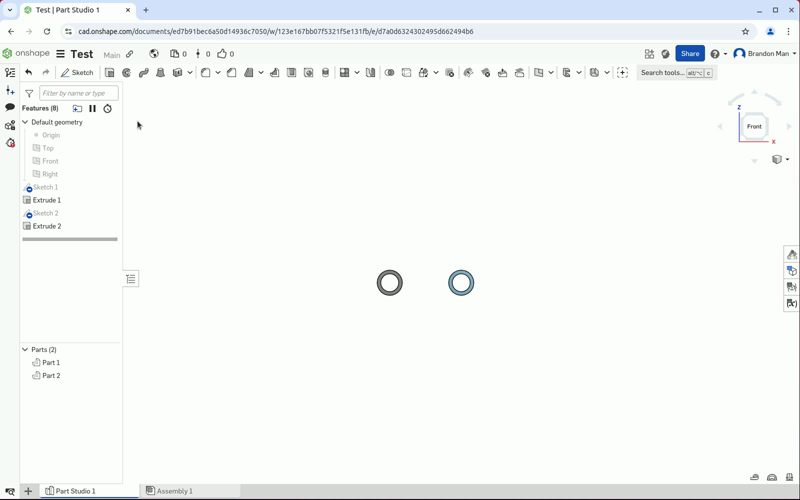
key(shift+h)
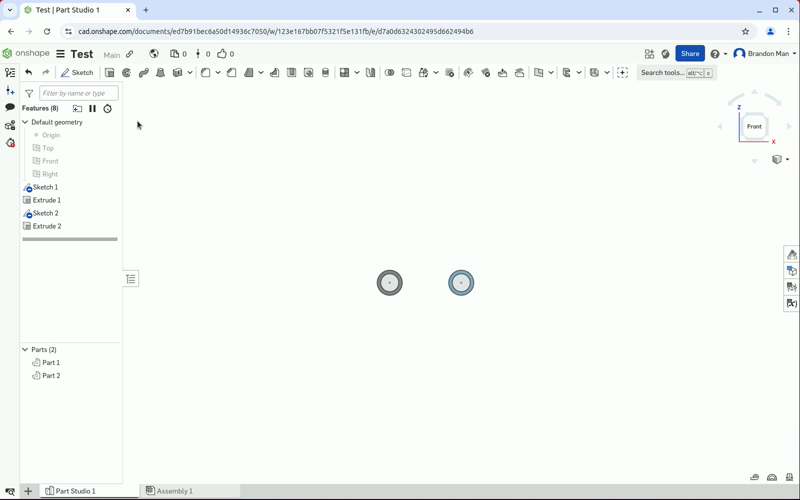
key(shift+h)
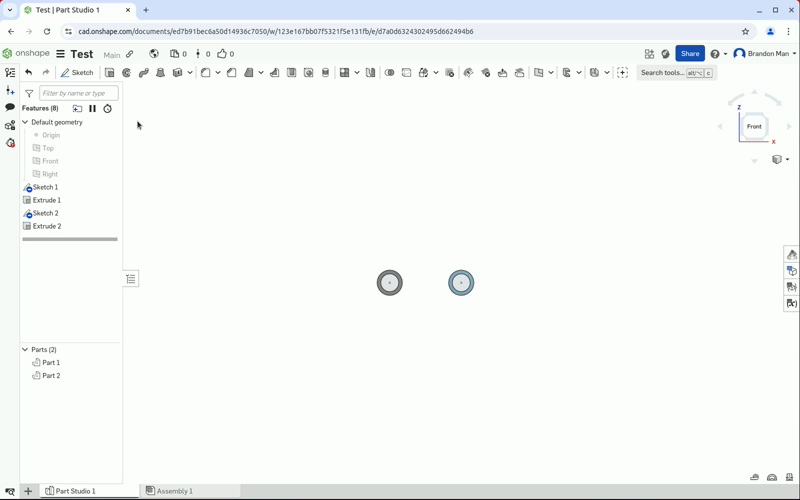
key(shift+7)
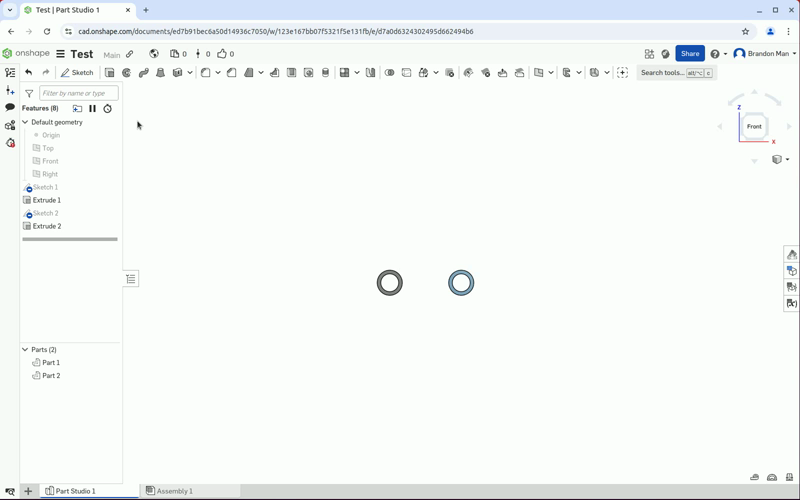
key(left, 2)
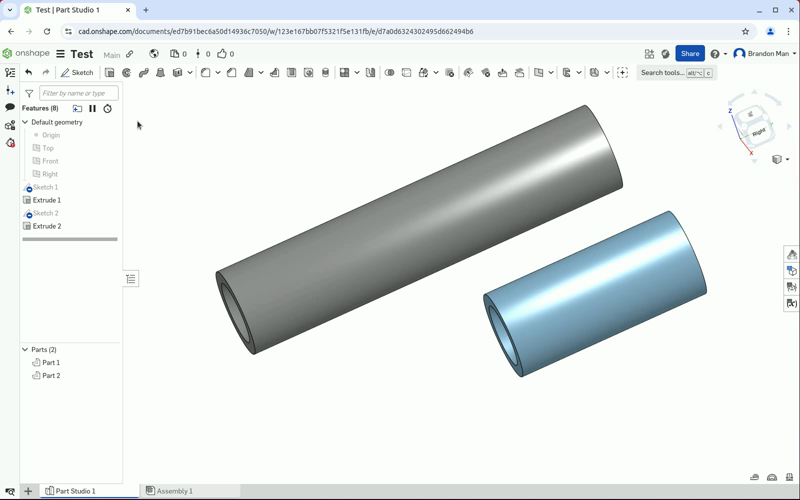
key(down, 2)
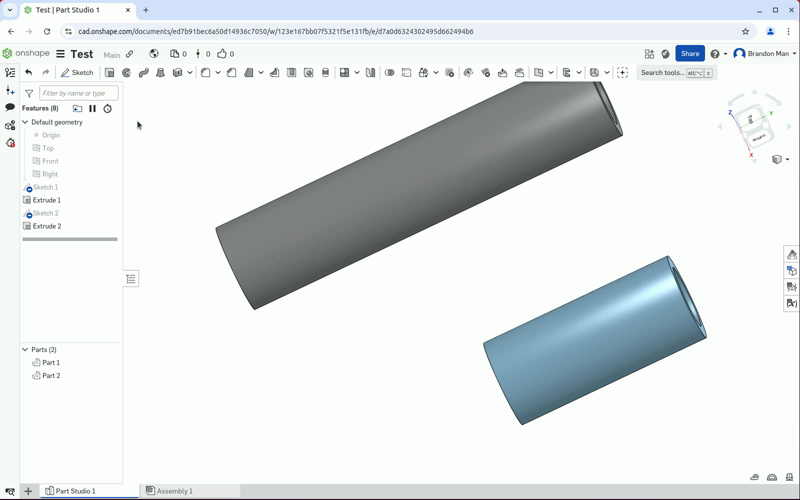
key(up, 2)
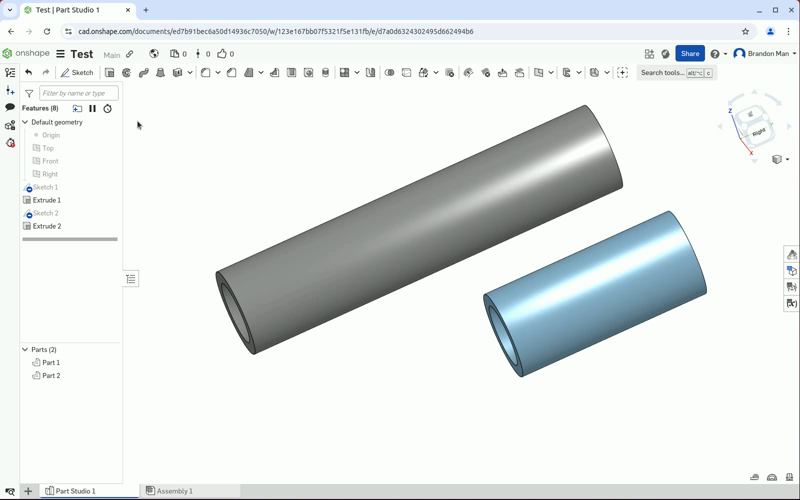
key(right, 2)
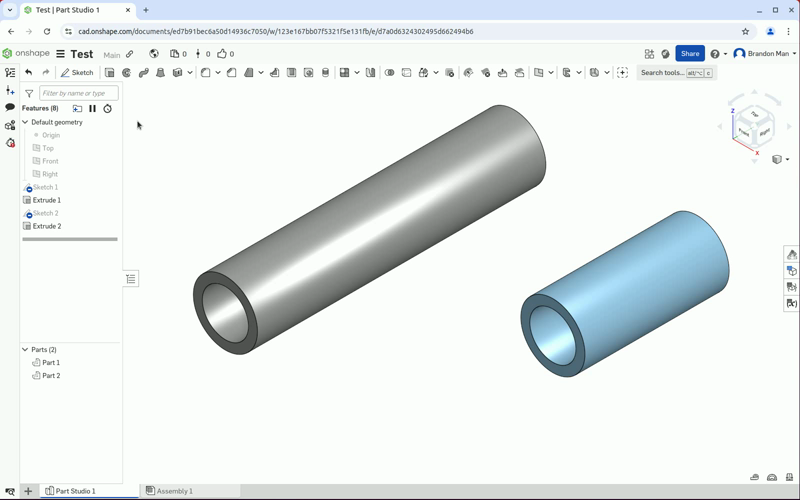
mouse_move(73, 189)
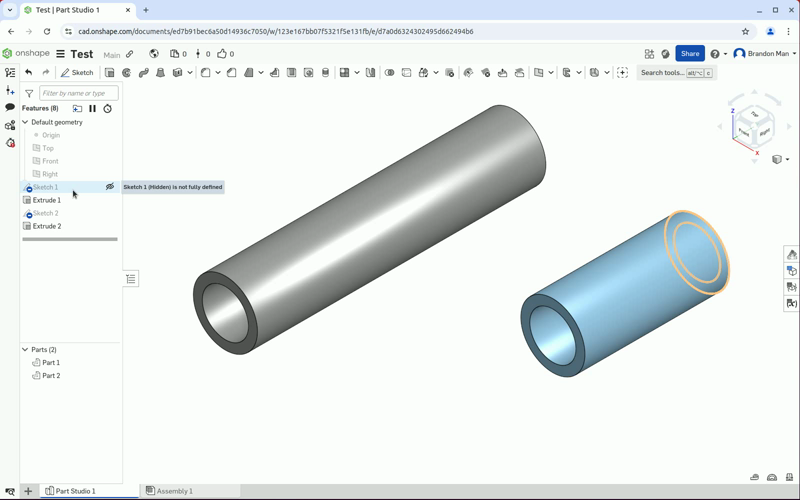
click(73, 189)